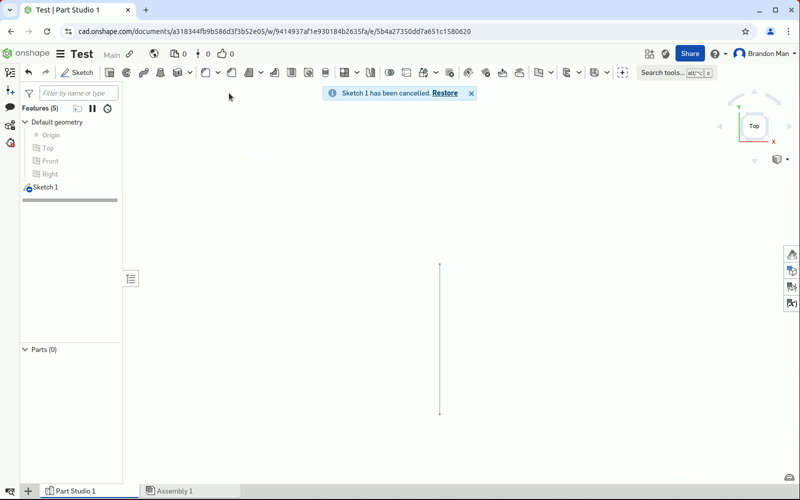
key(shift+h)
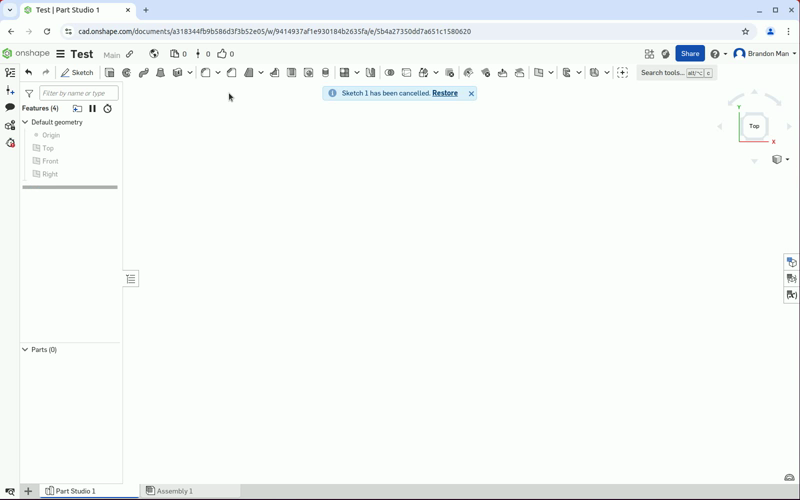
mouse_move(73, 352)
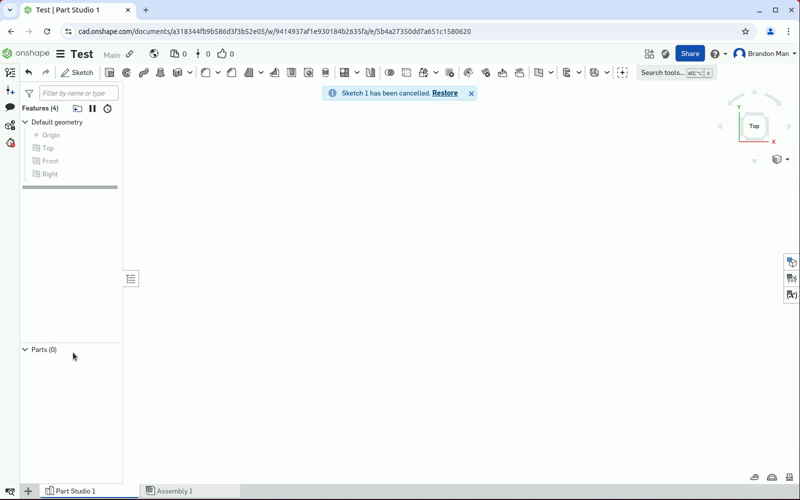
key(y)
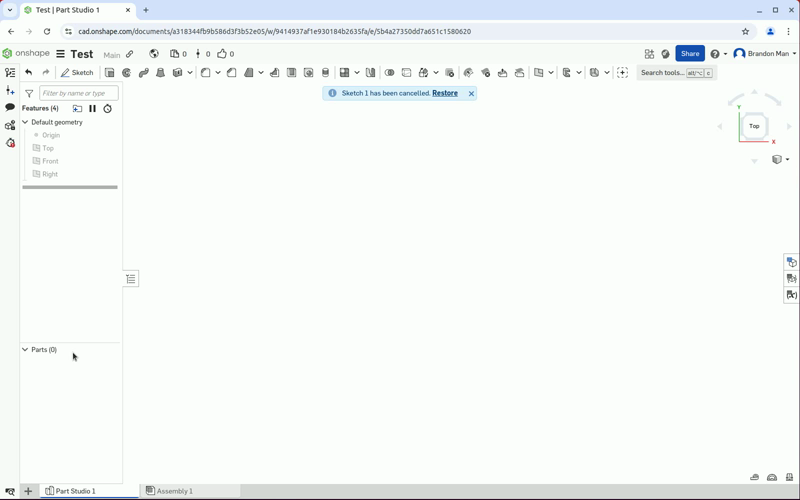
key(shift+p)
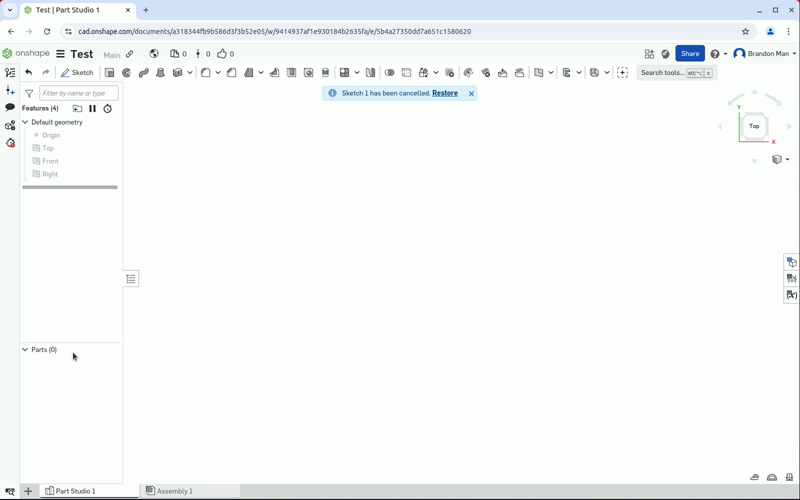
key(space)
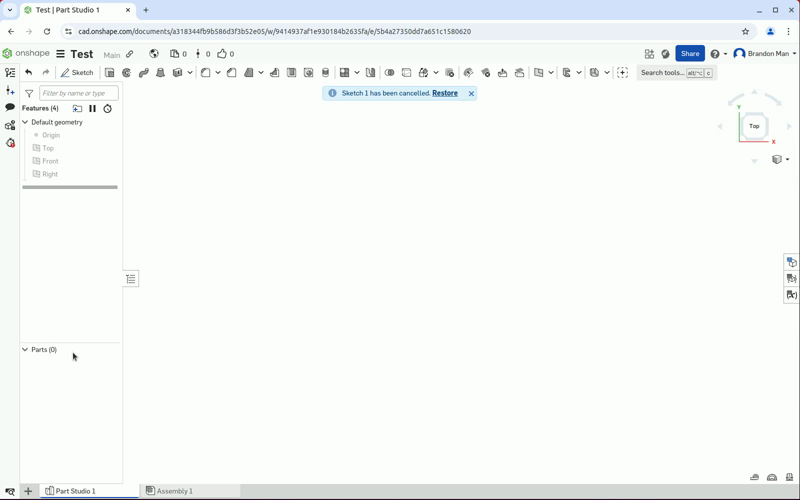
key_down(shift)
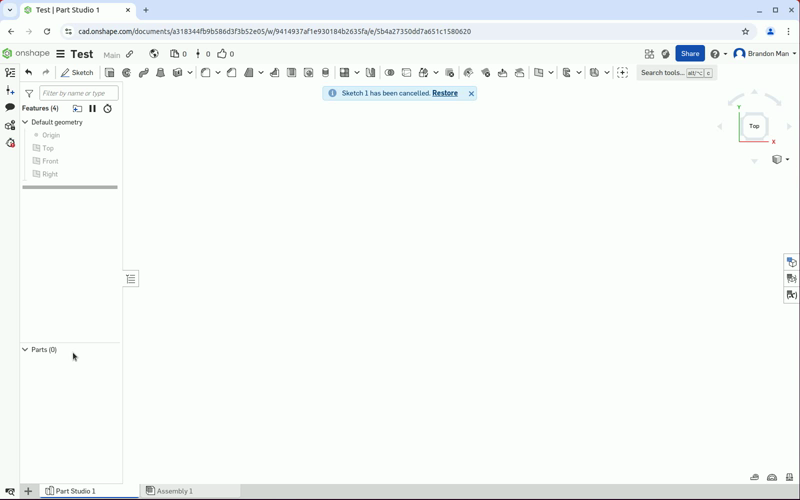
key(up)
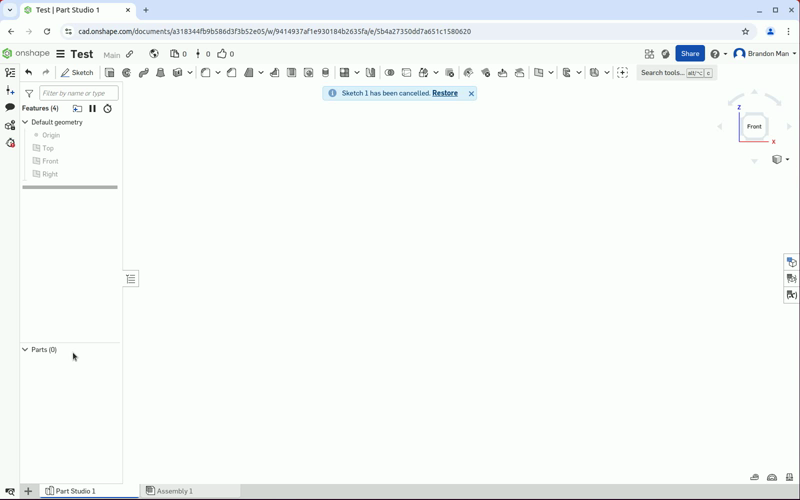
key_up(shift)
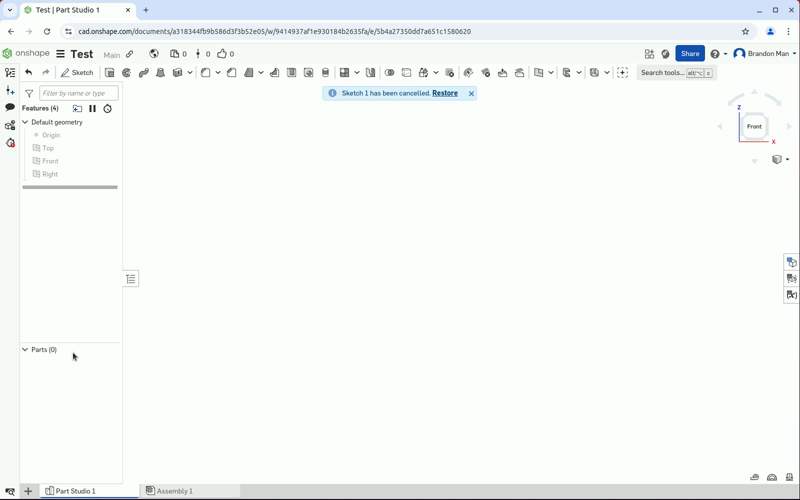
mouse_move(73, 352)
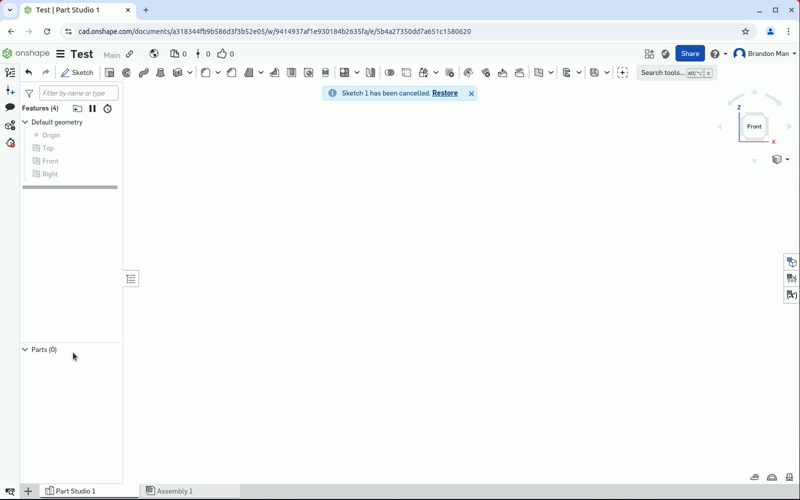
key(shift+y)
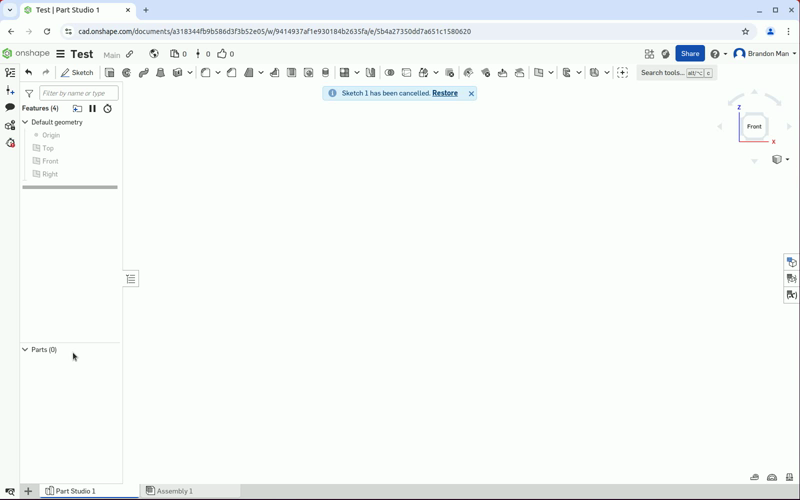
key(shift+s)
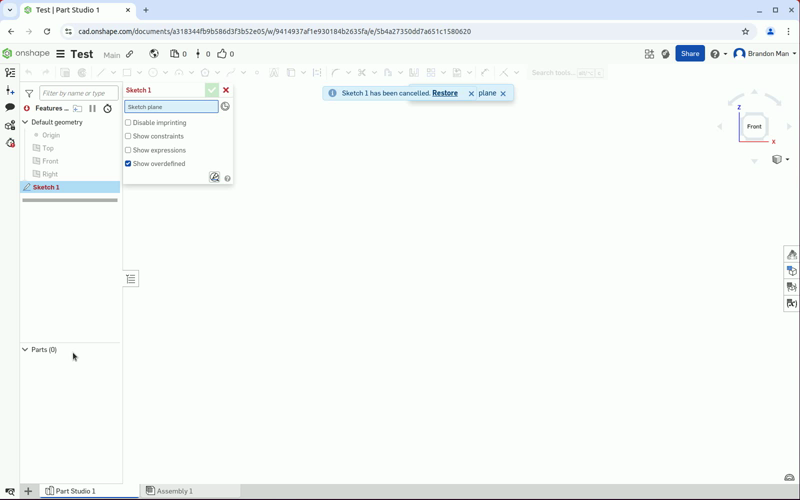
mouse_move(73, 163)
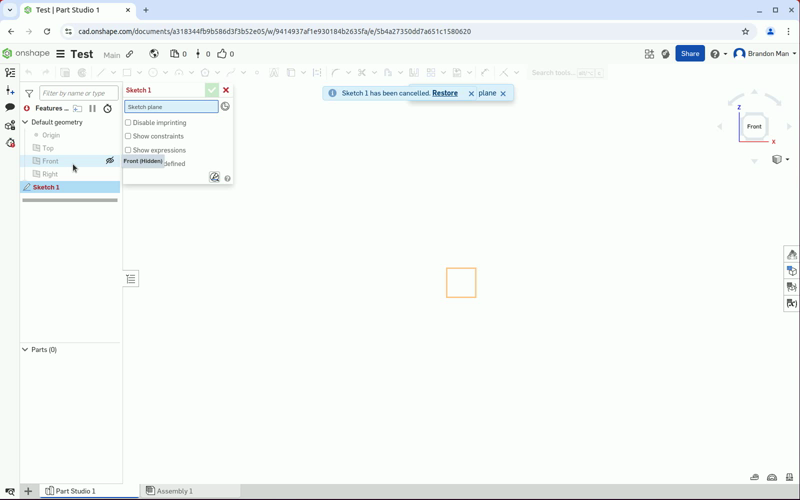
click(73, 163)
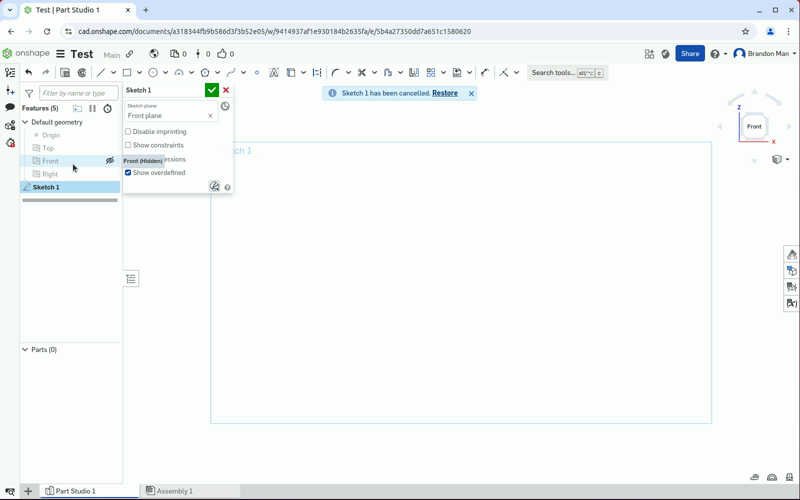
mouse_move(73, 352)
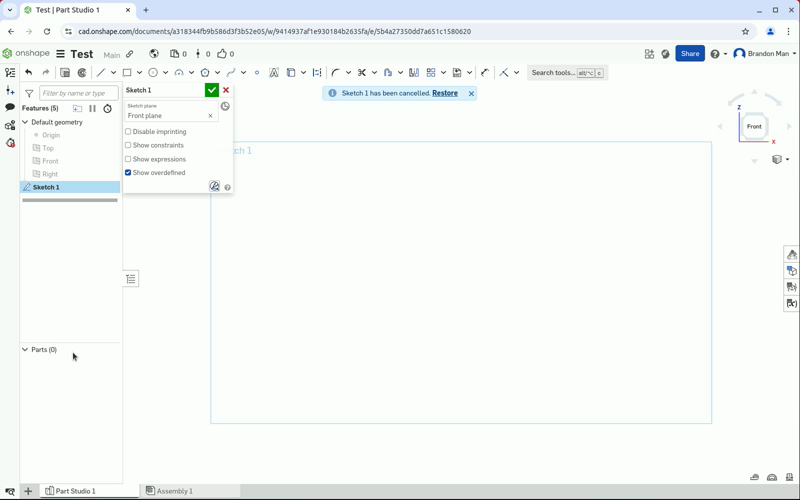
key(y)
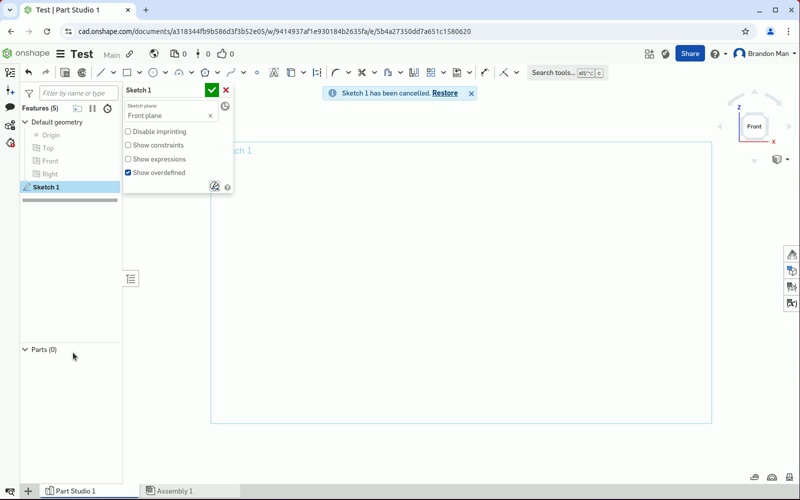
key(l)
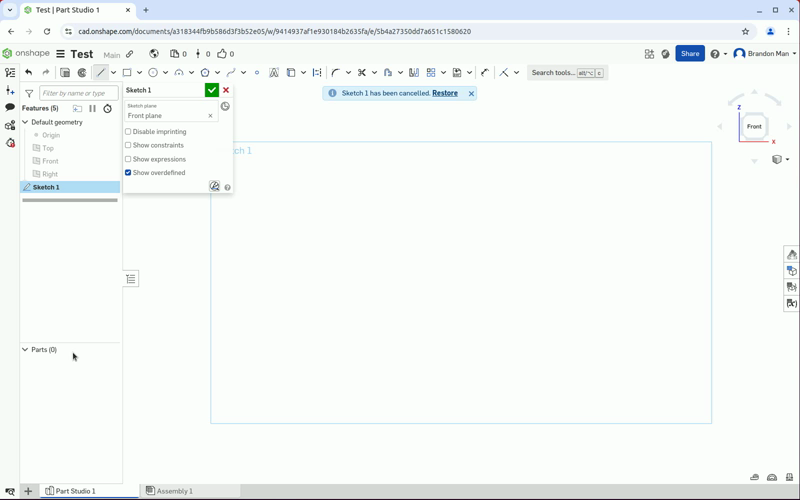
key_down(shift)
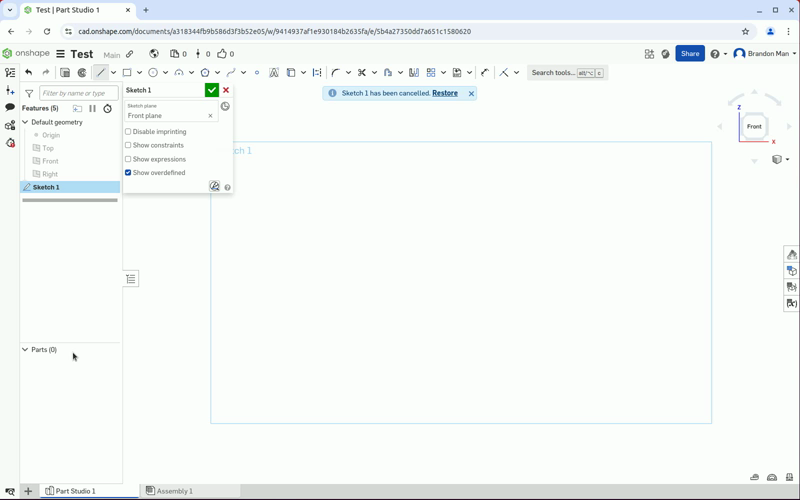
mouse_move(446, 297)
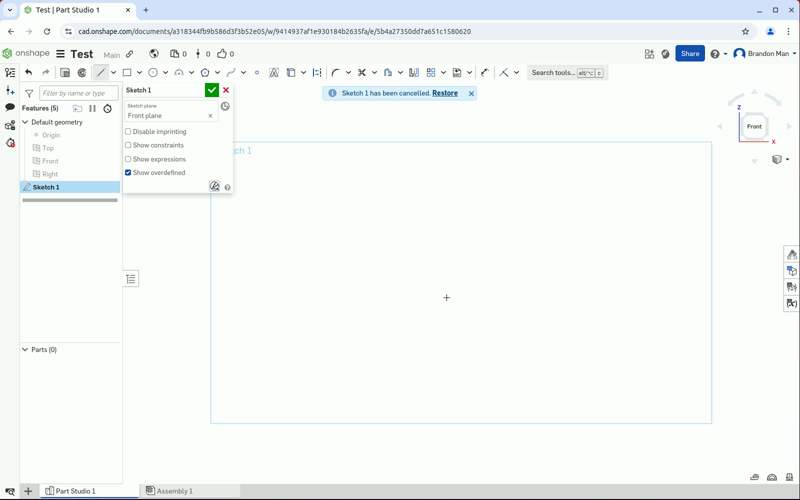
click(446, 297)
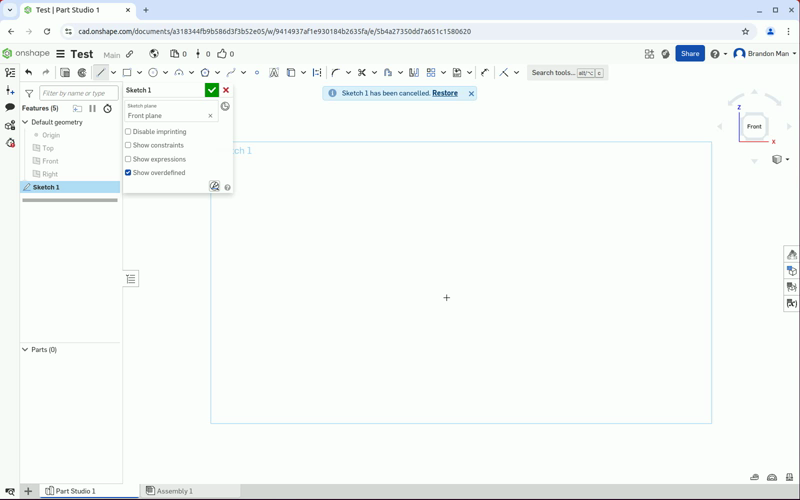
key_up(shift)
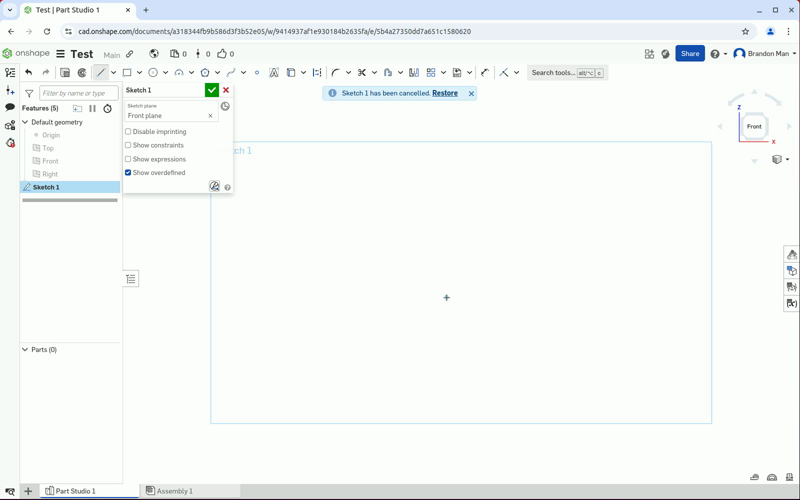
key_down(shift)
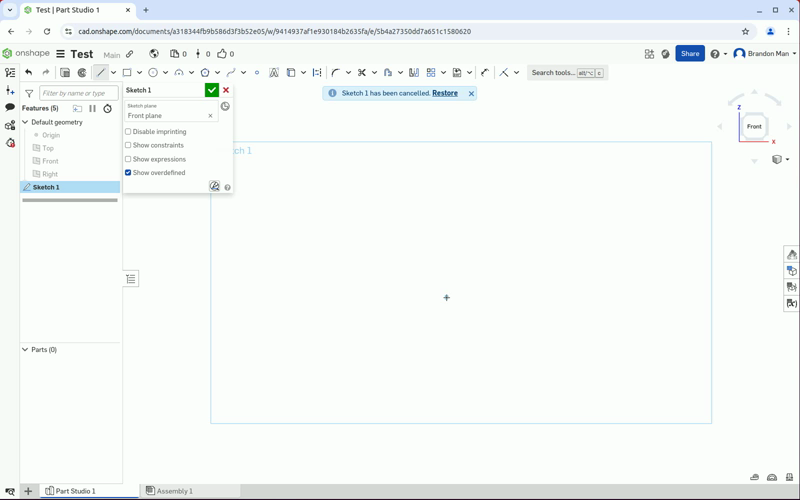
mouse_move(476, 297)
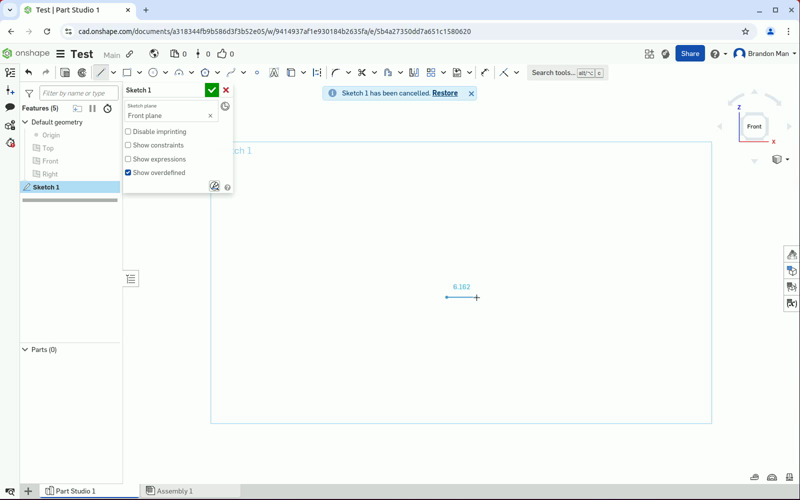
mouse_move(477, 297)
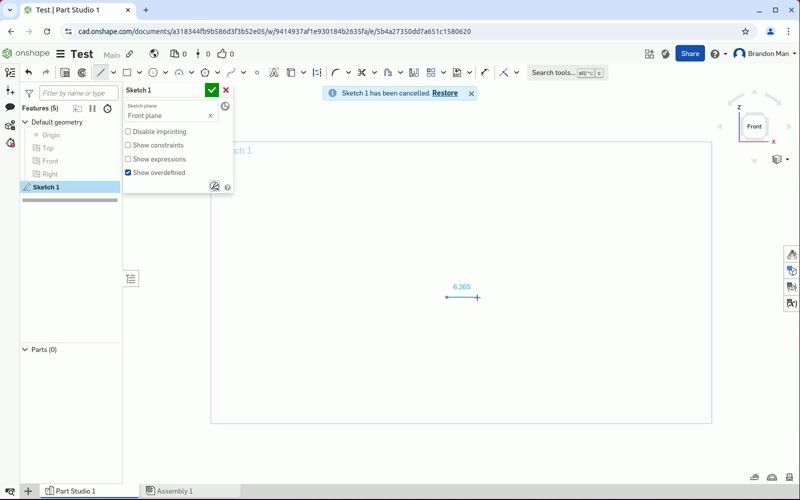
click(477, 297)
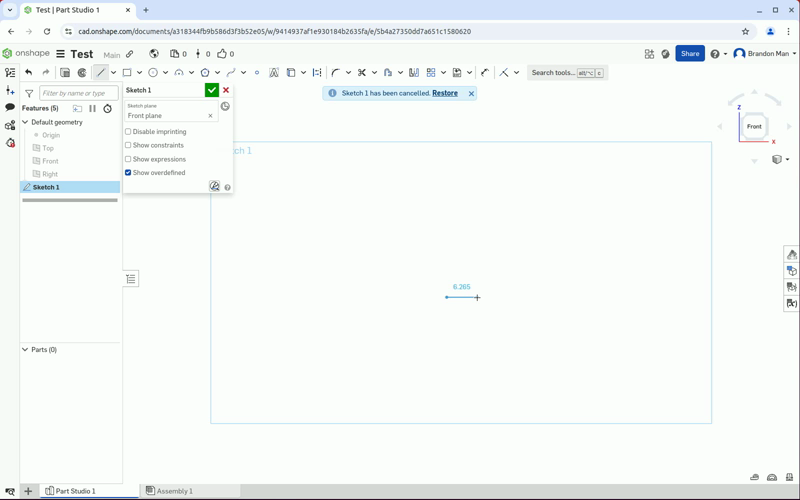
key_up(shift)
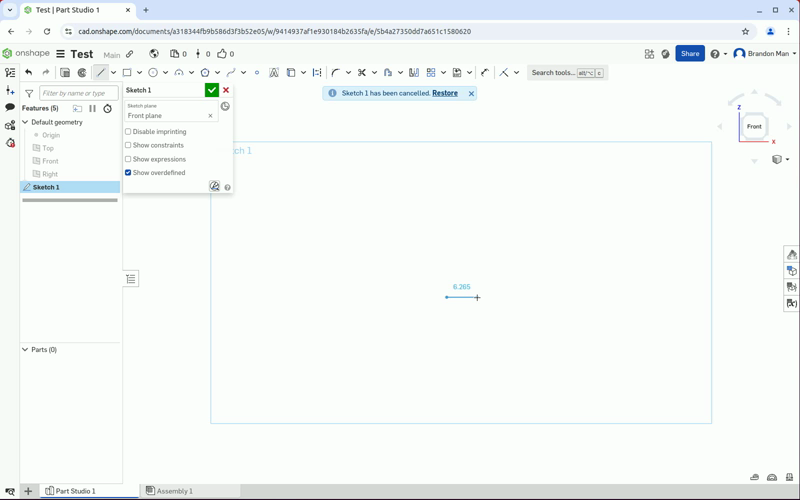
key_down(shift)
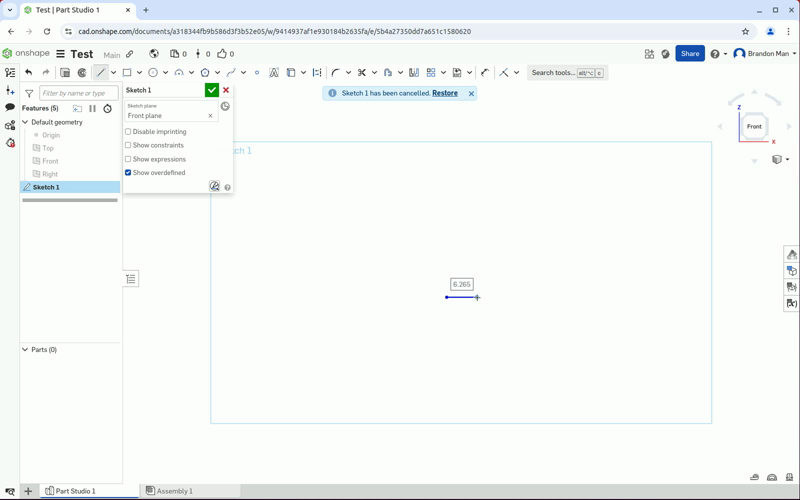
mouse_move(507, 297)
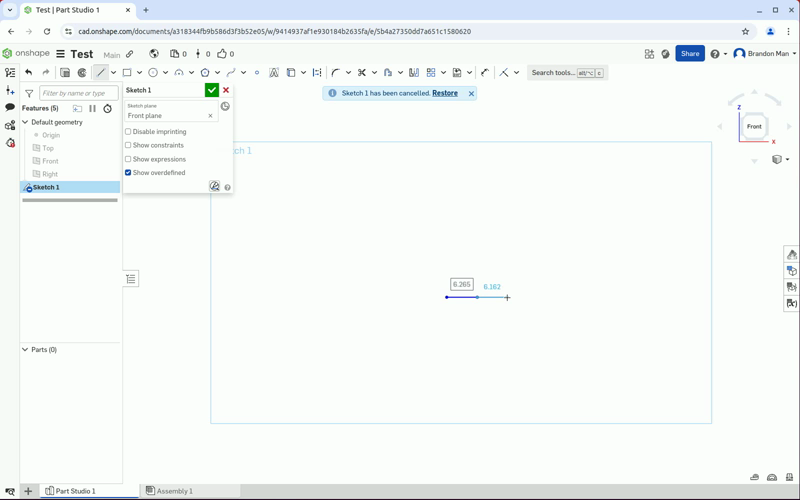
mouse_move(477, 268)
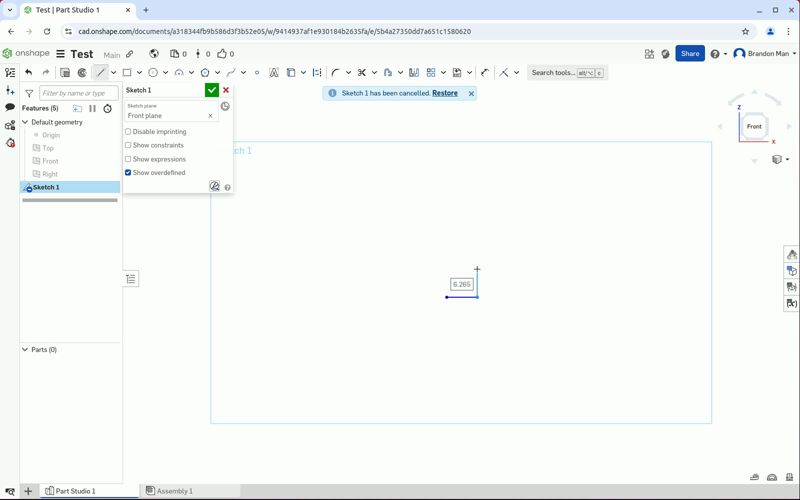
click(477, 268)
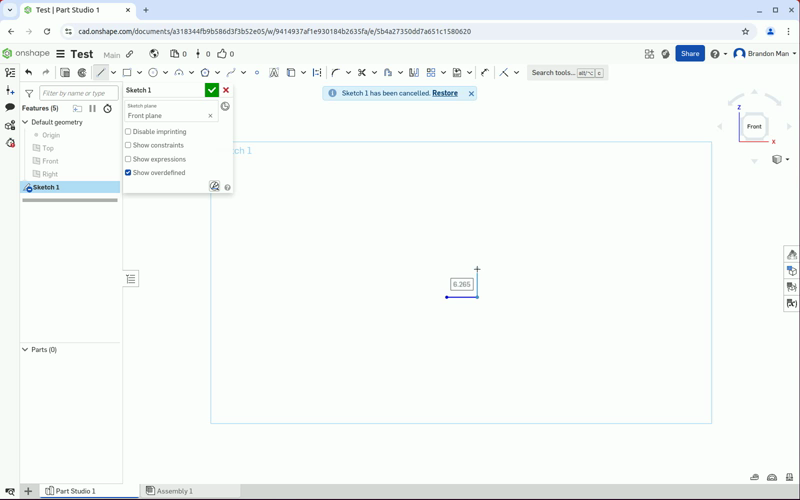
key_up(shift)
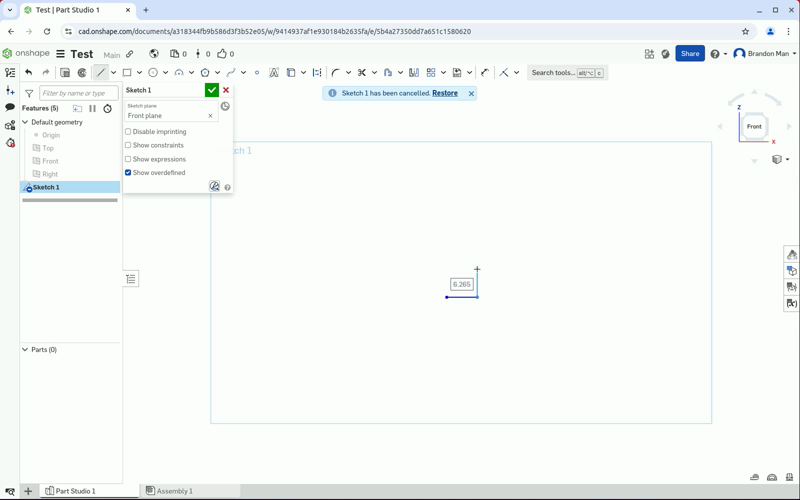
key_down(shift)
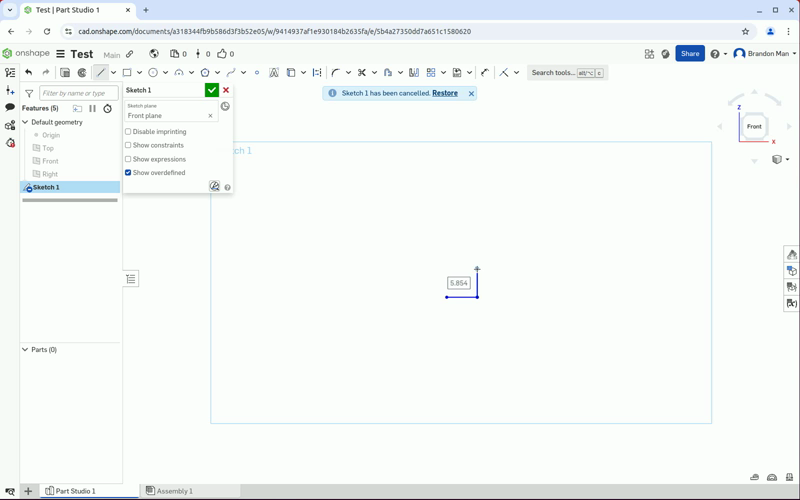
mouse_move(507, 268)
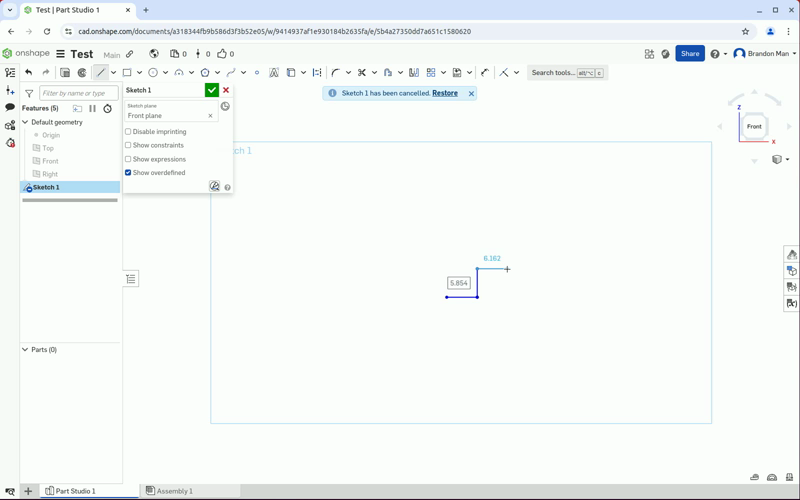
mouse_move(446, 268)
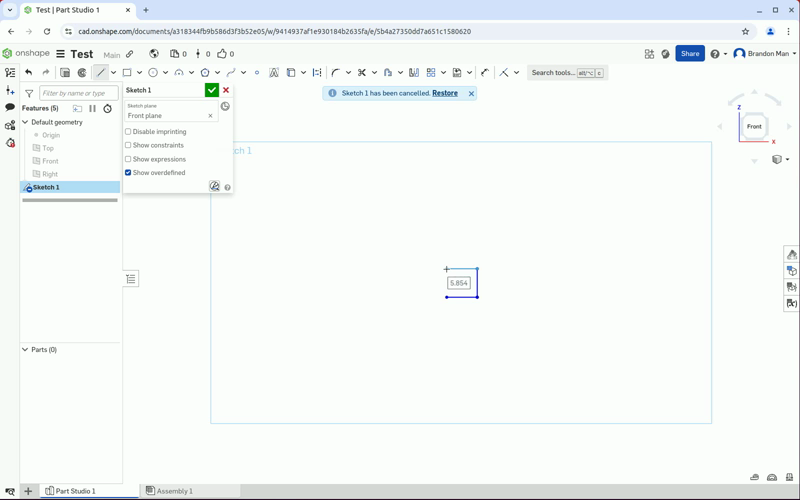
click(446, 268)
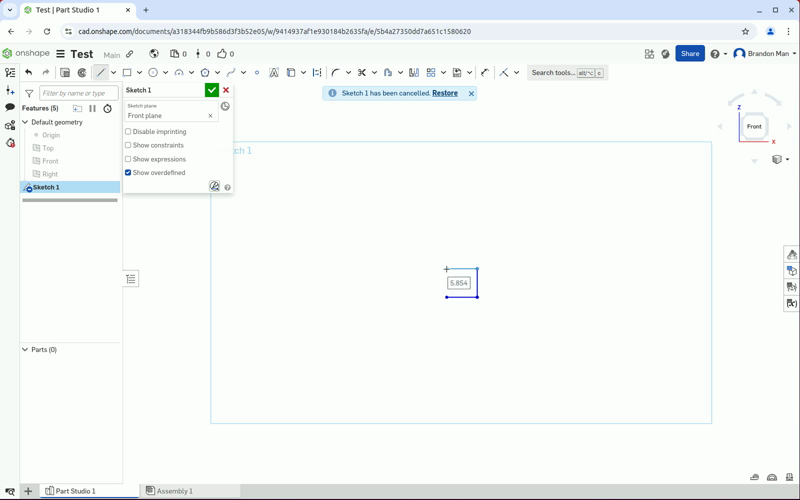
key_up(shift)
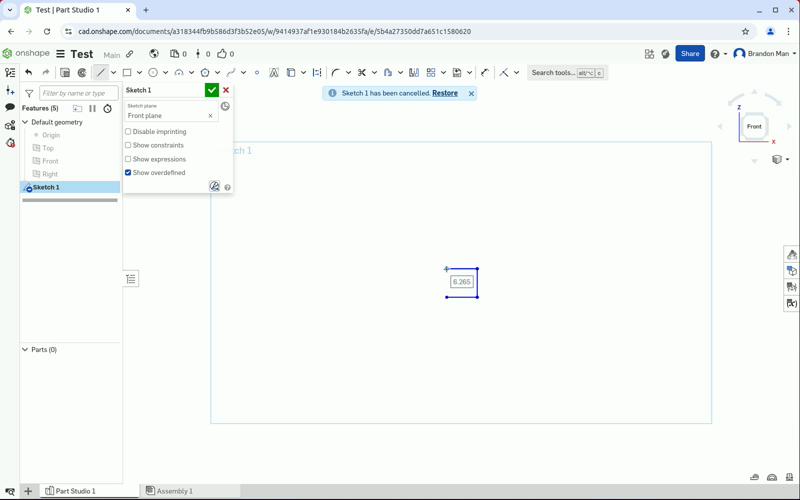
mouse_move(476, 268)
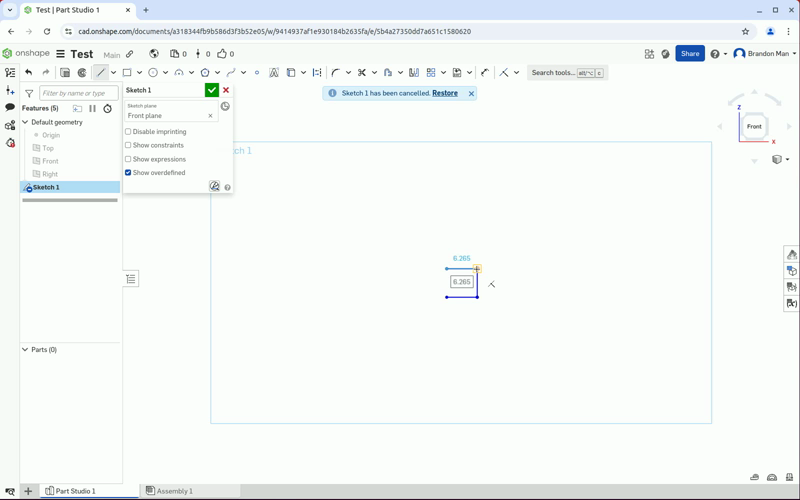
key_down(shift)
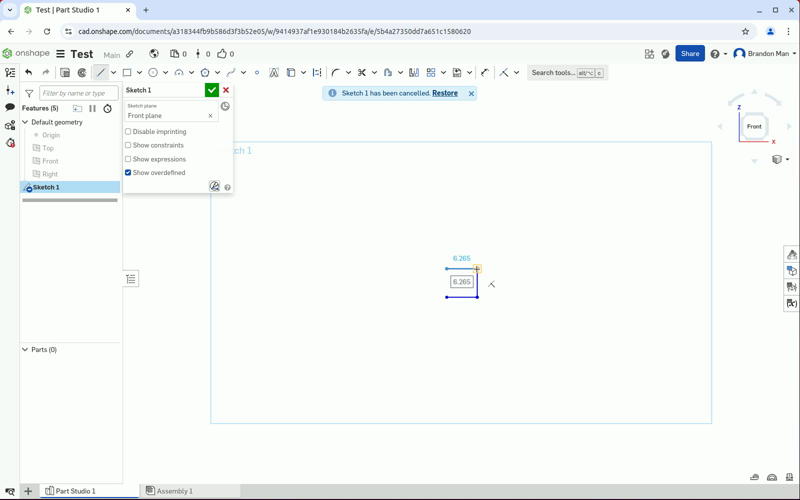
mouse_move(446, 297)
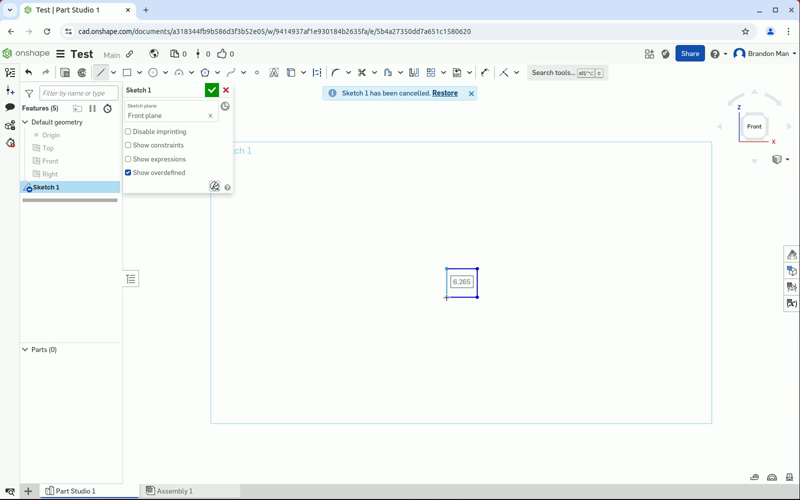
key_up(shift)
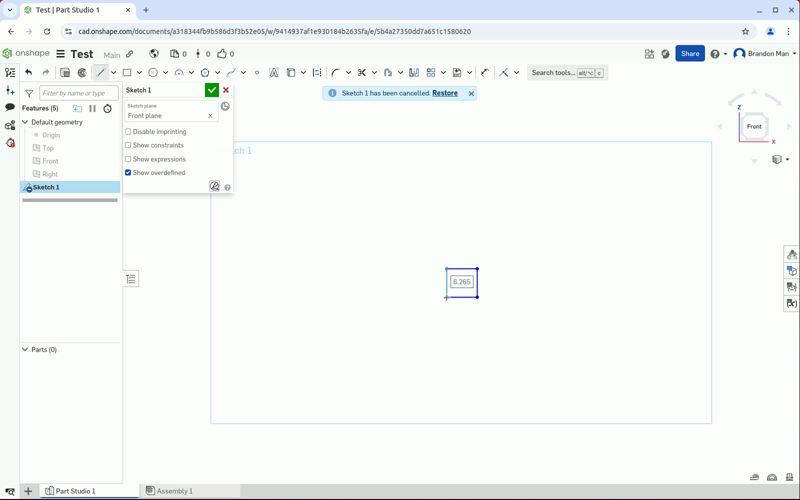
click(446, 297)
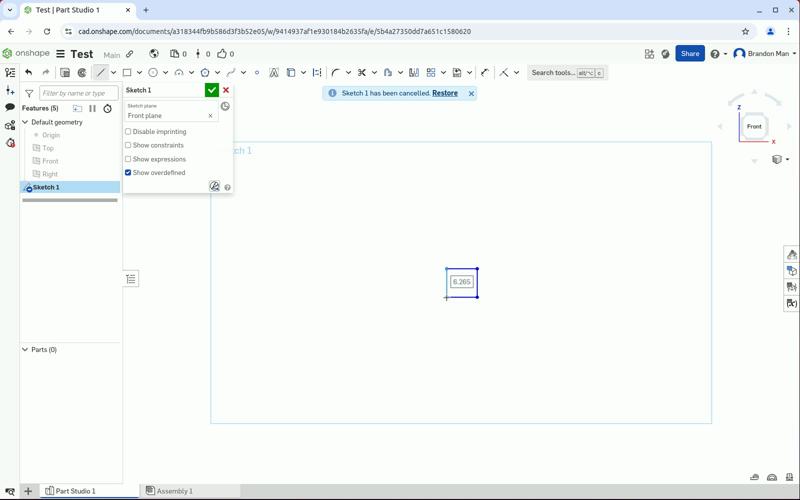
key(esc)
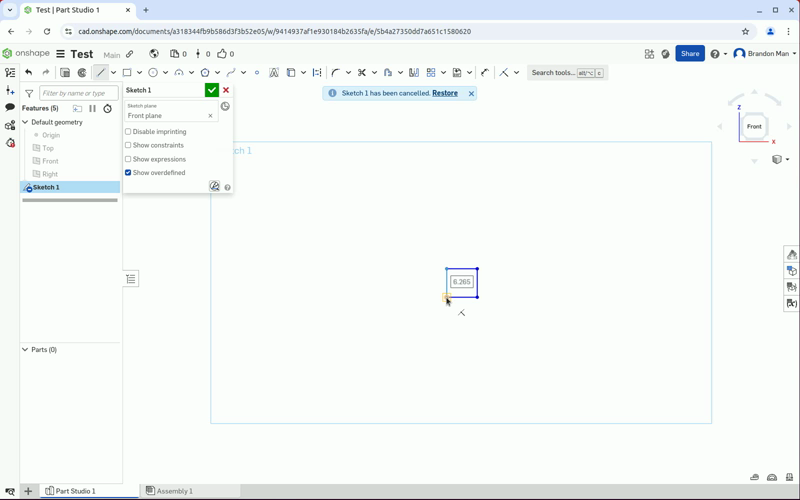
key(c)
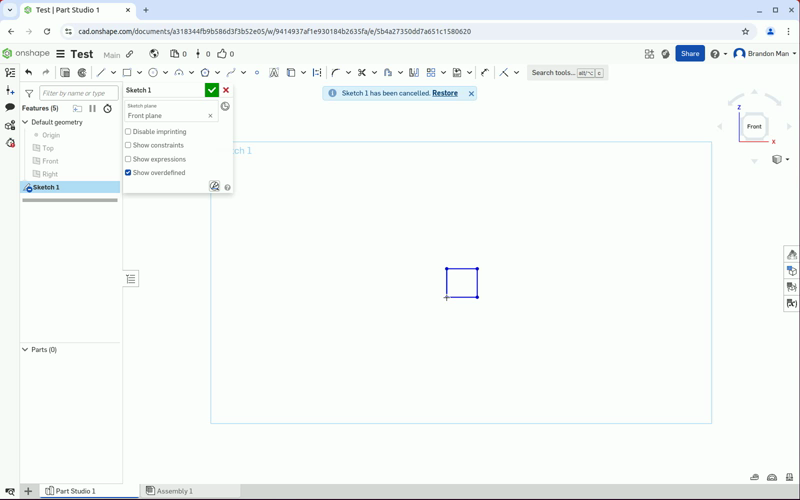
key_down(shift)
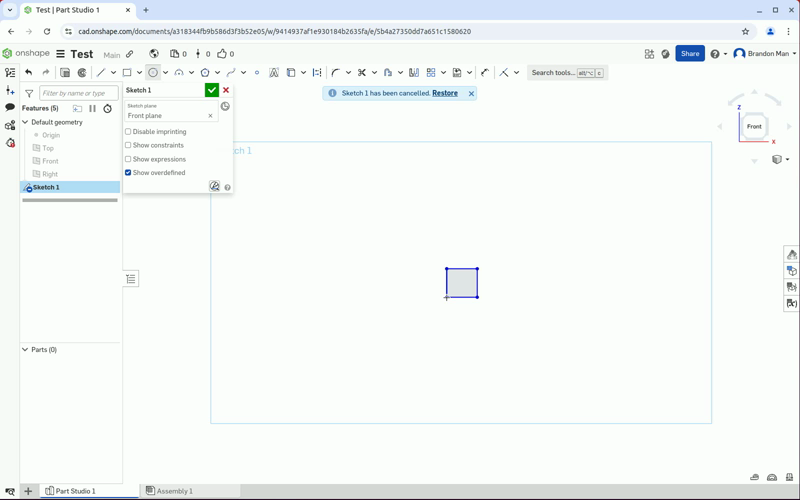
mouse_move(461, 282)
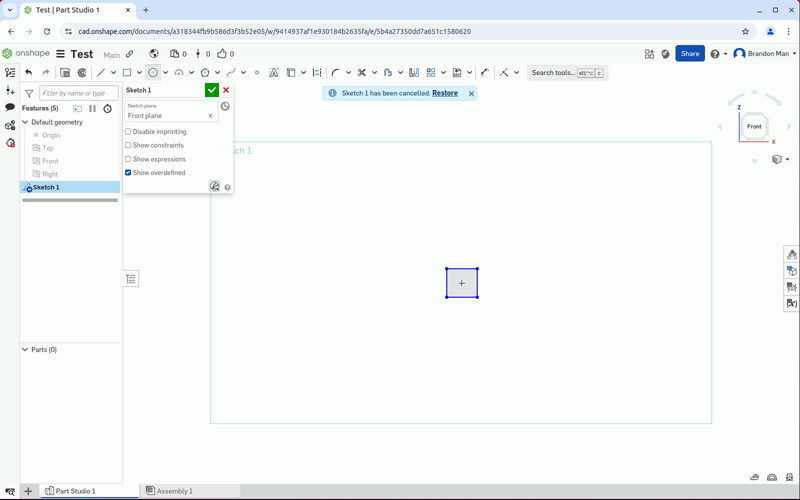
click(461, 282)
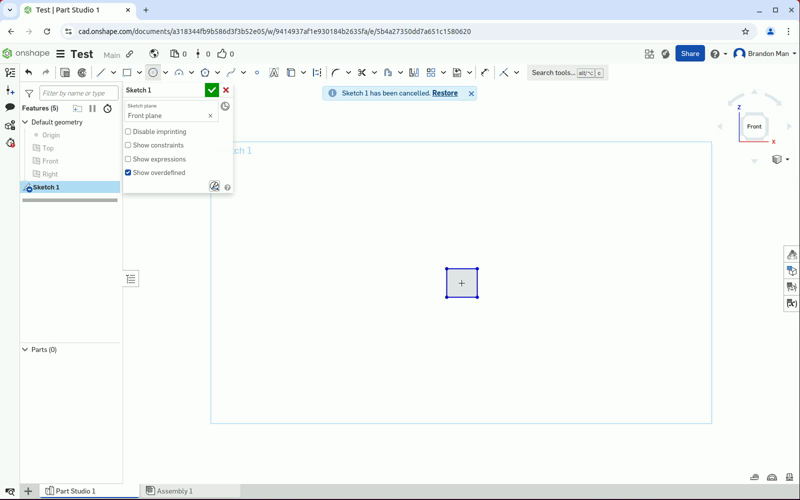
key_up(shift)
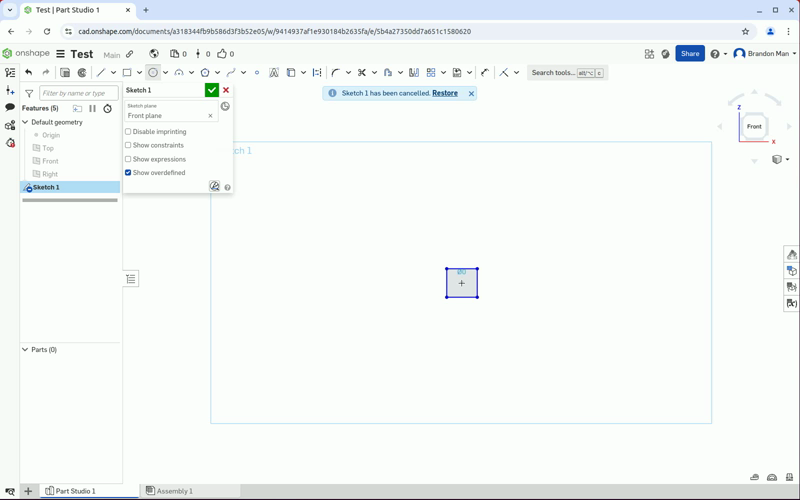
mouse_move(473, 282)
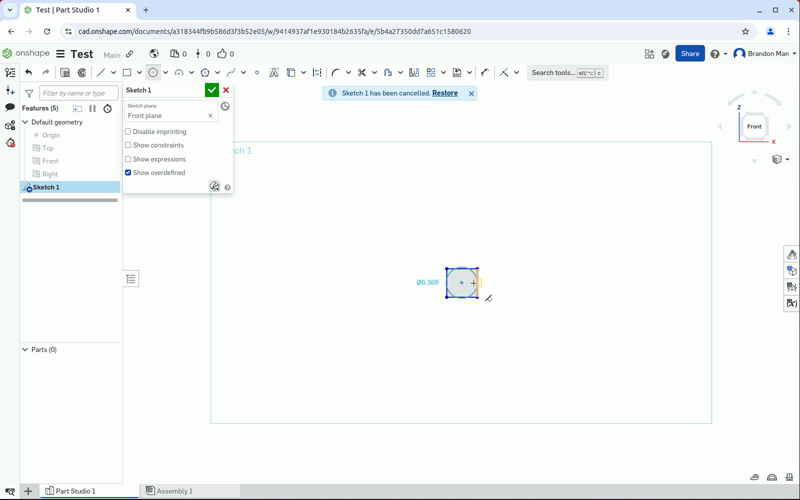
click(473, 282)
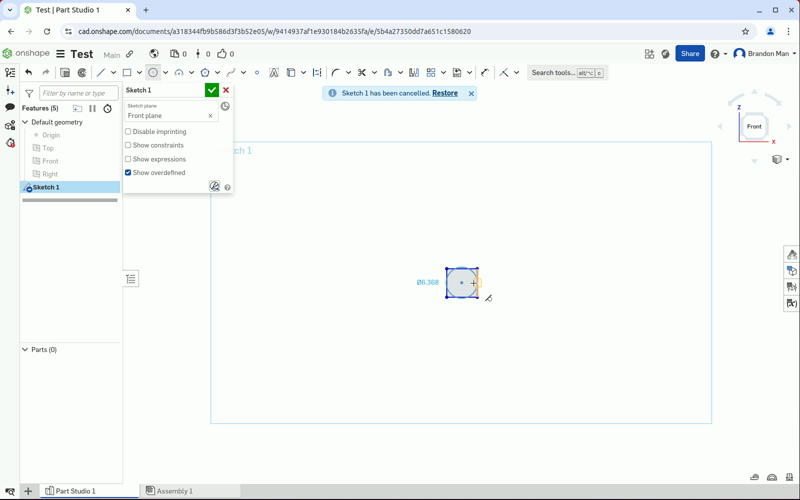
key(esc)
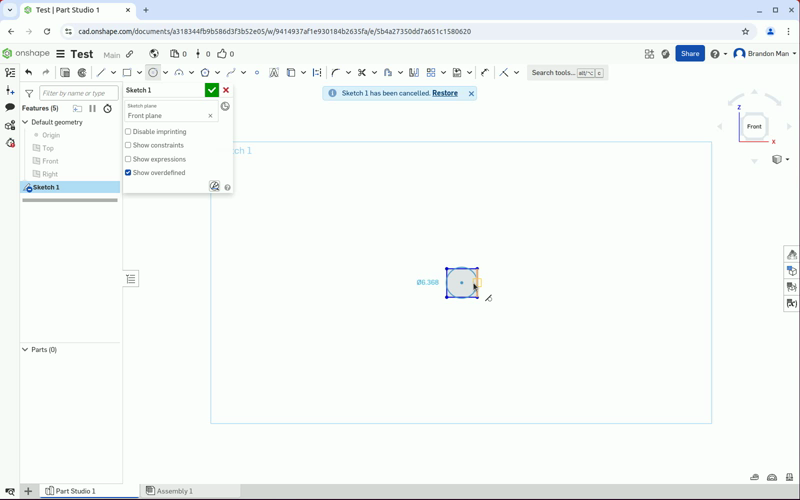
mouse_move(450, 269)
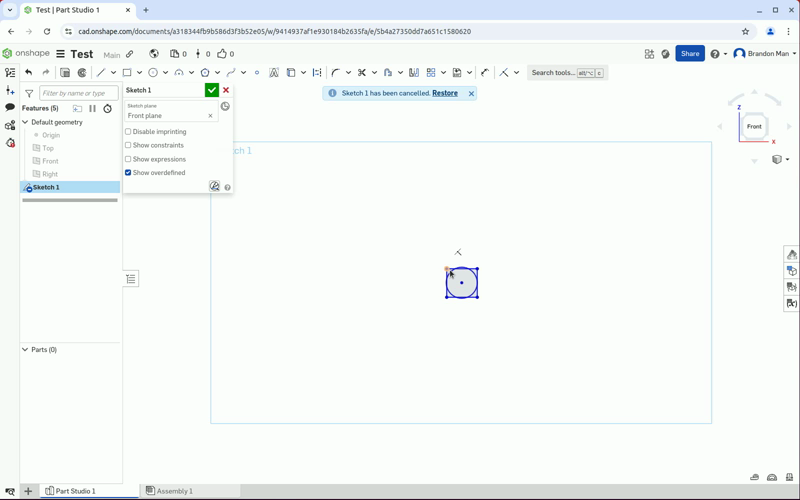
scroll(6)
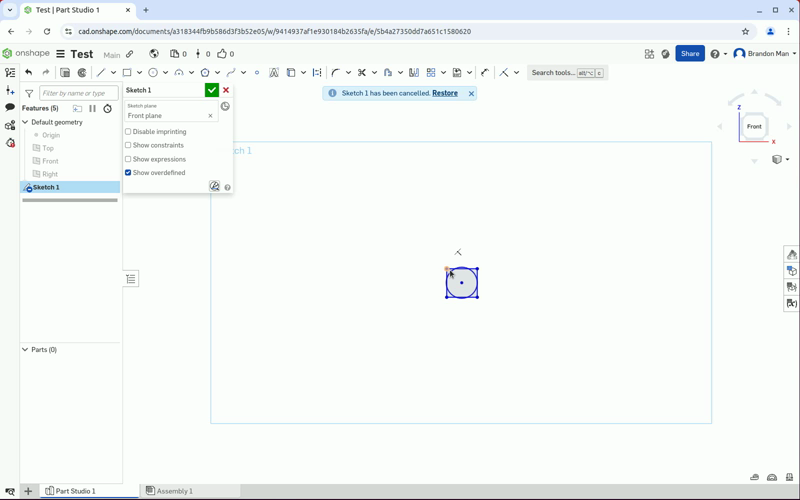
scroll(6)
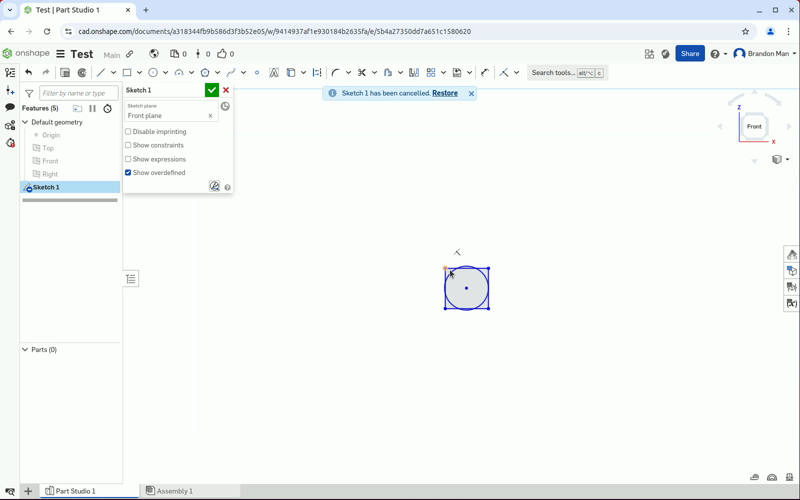
scroll(6)
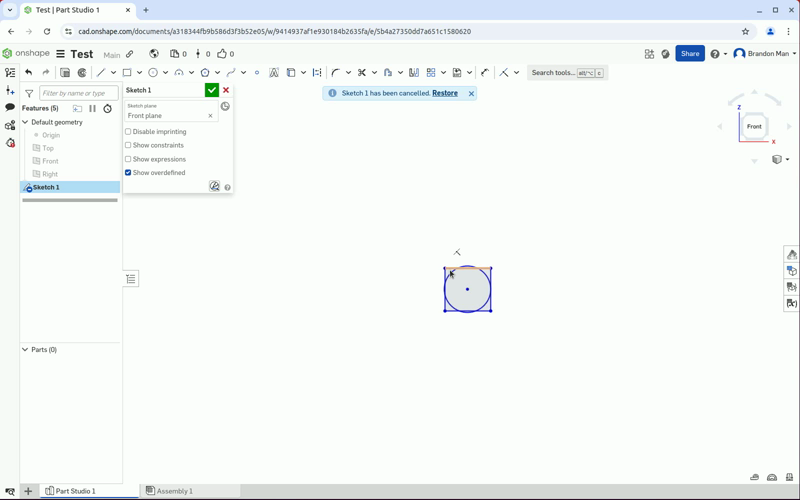
scroll(6)
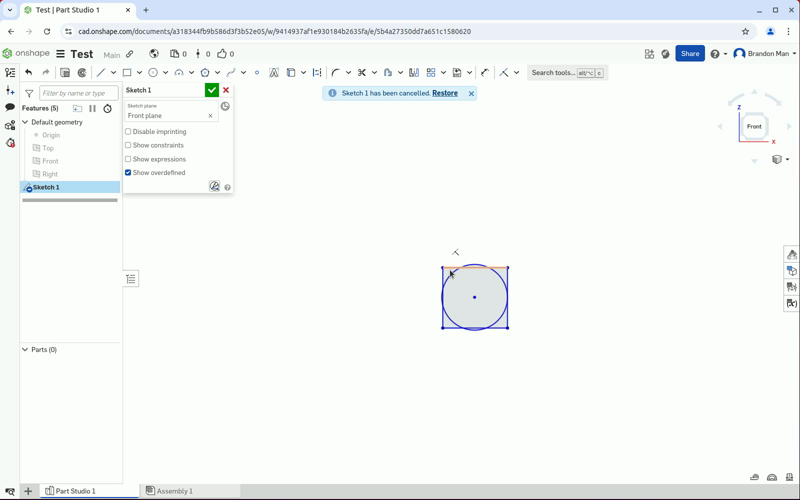
scroll(6)
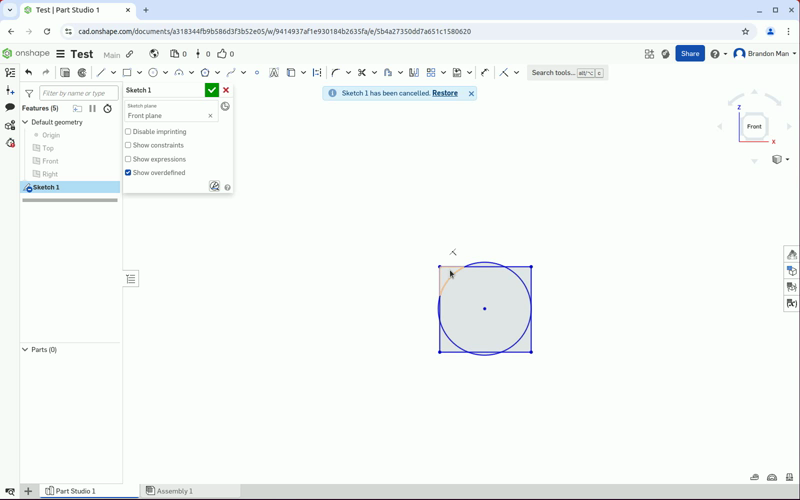
scroll(6)
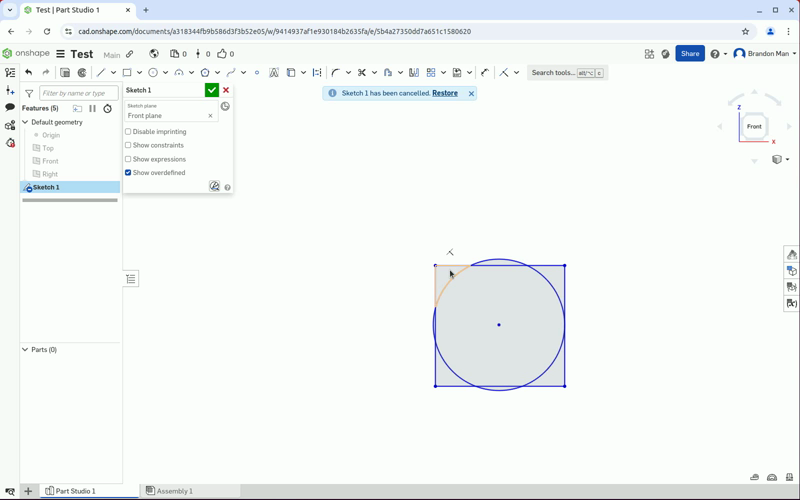
scroll(6)
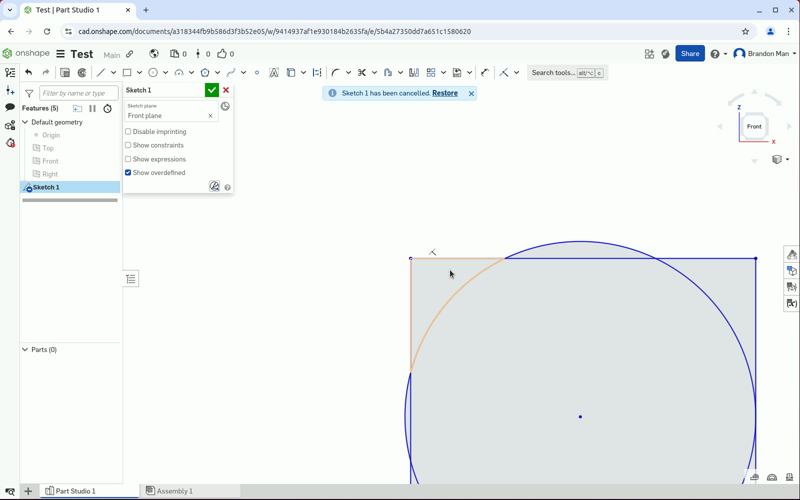
click(450, 269)
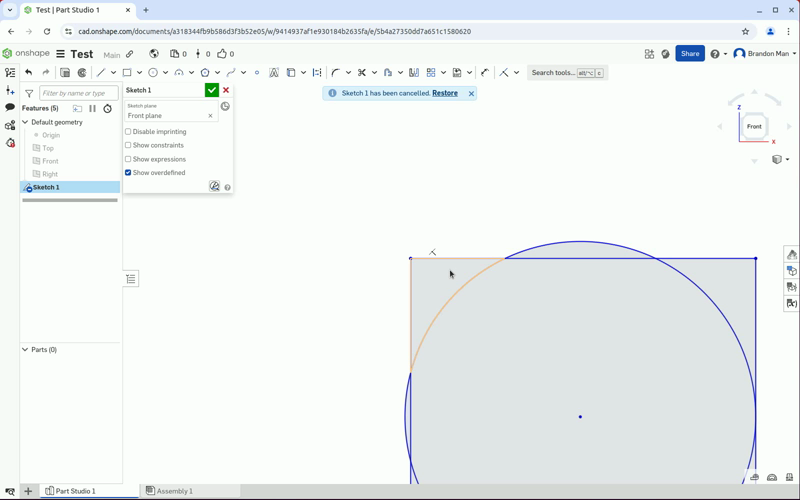
scroll(-6)
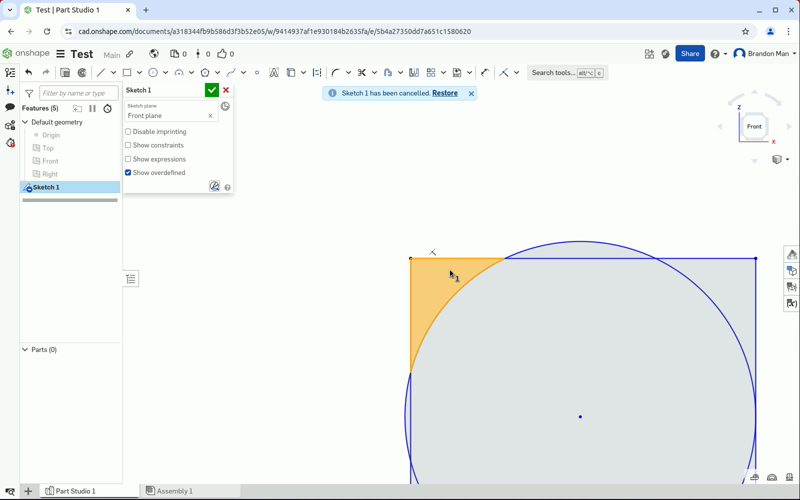
scroll(-6)
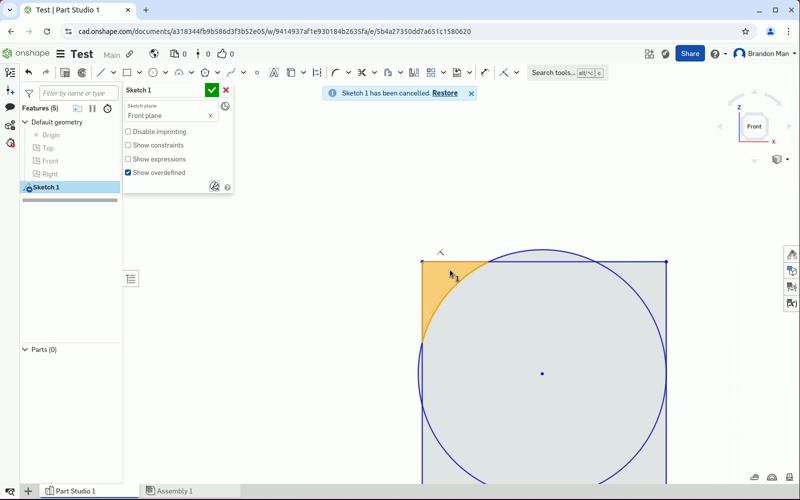
scroll(-6)
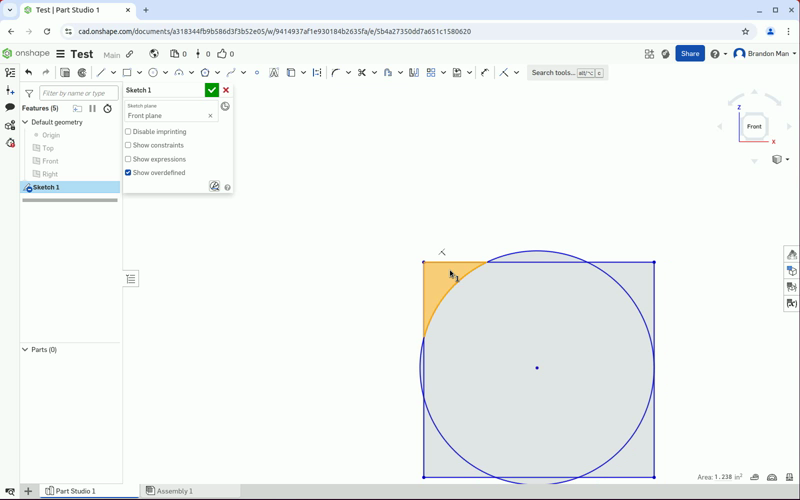
scroll(-6)
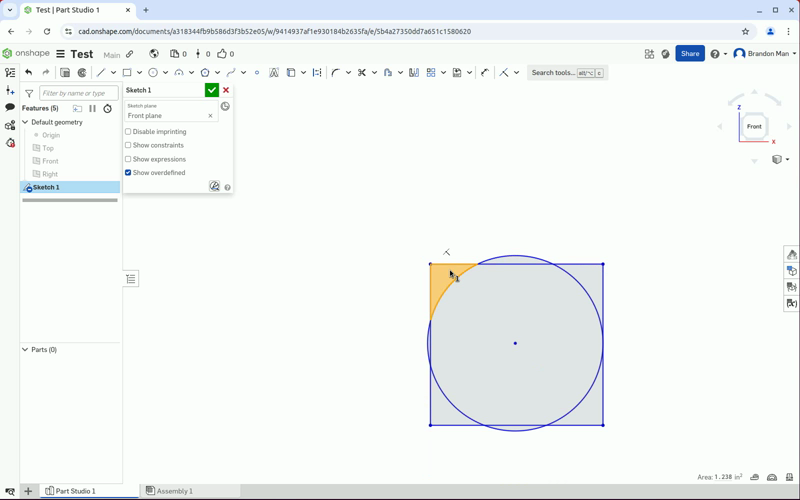
scroll(-6)
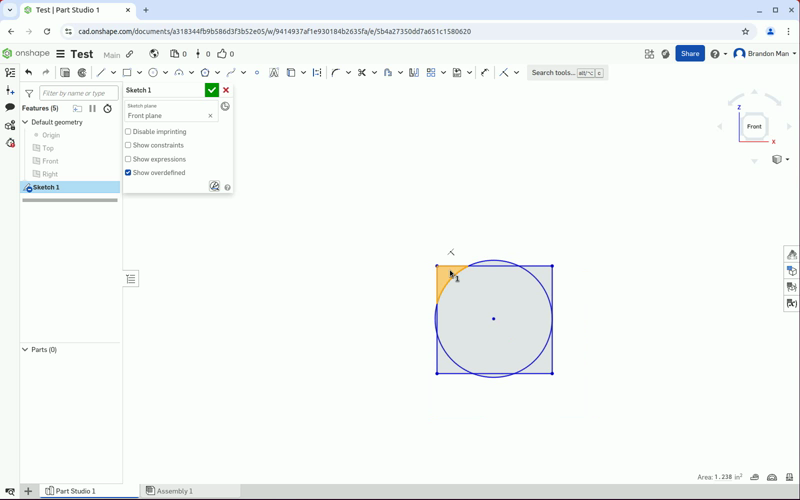
scroll(-6)
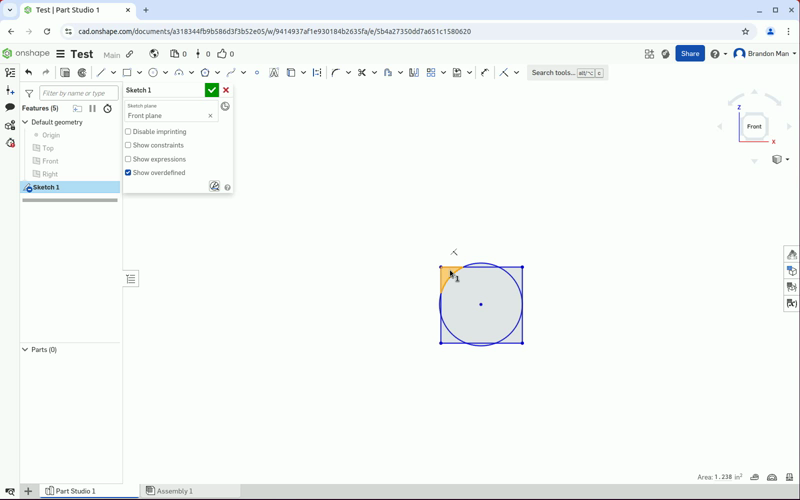
scroll(-6)
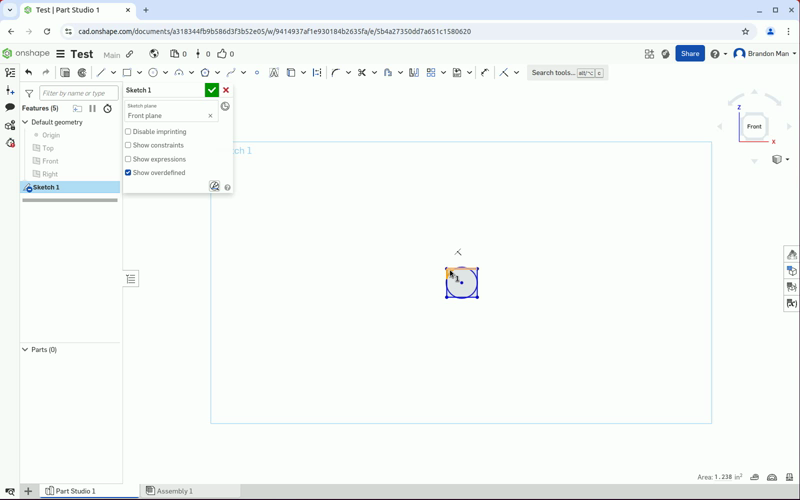
mouse_move(73, 352)
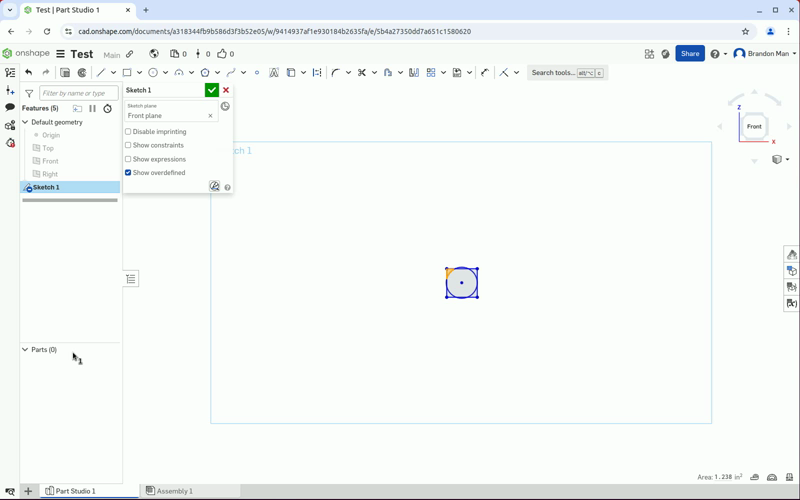
key(shift+y)
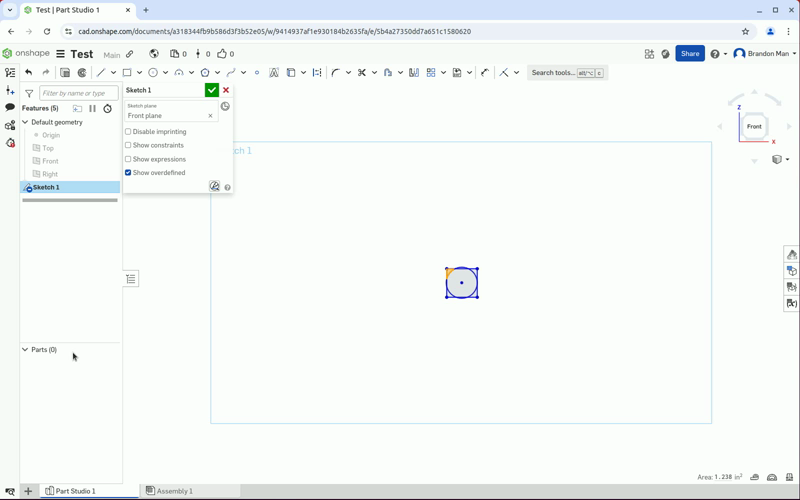
key(shift+e)
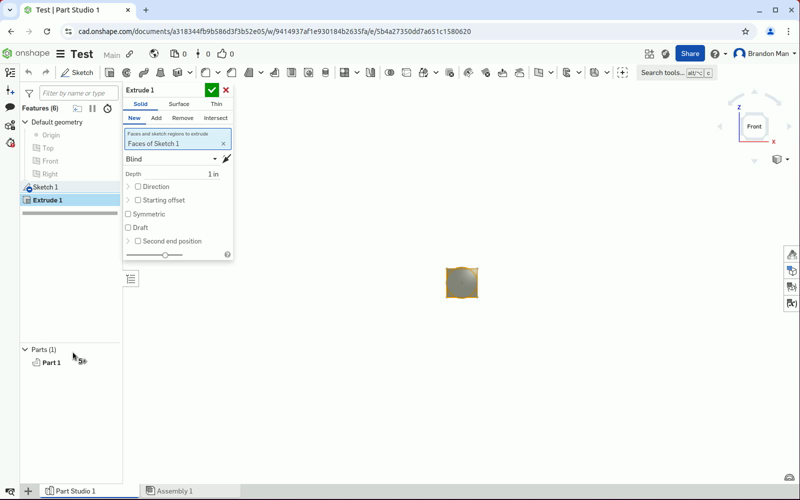
mouse_move(143, 106)
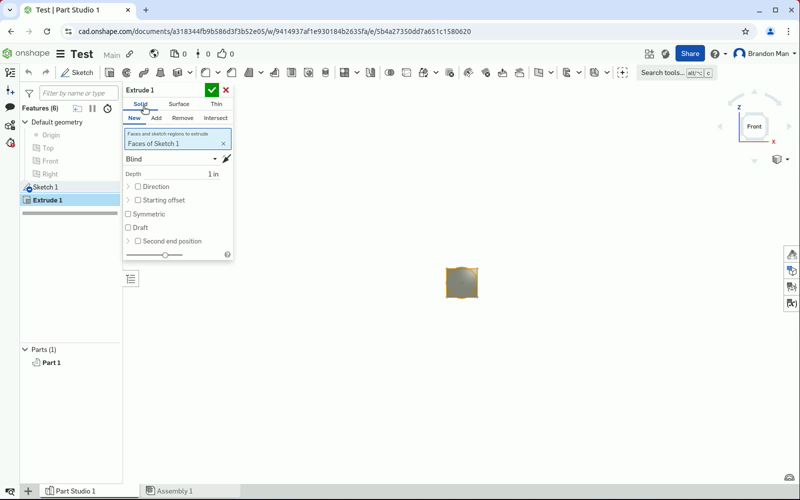
click(143, 106)
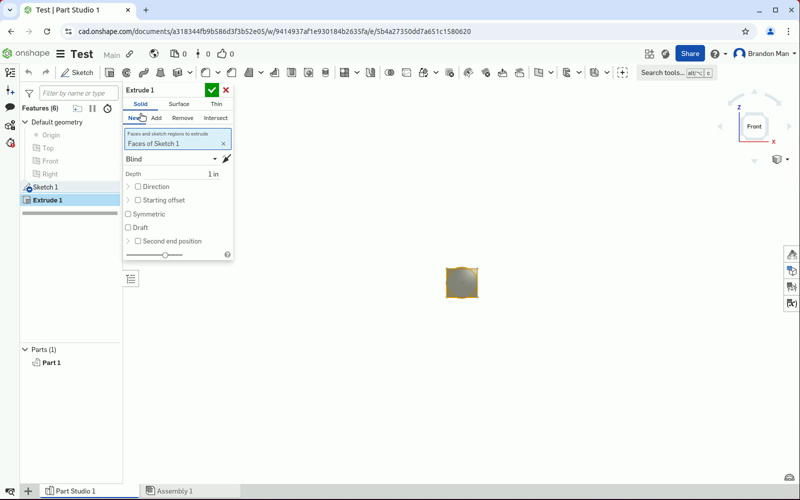
mouse_move(137, 120)
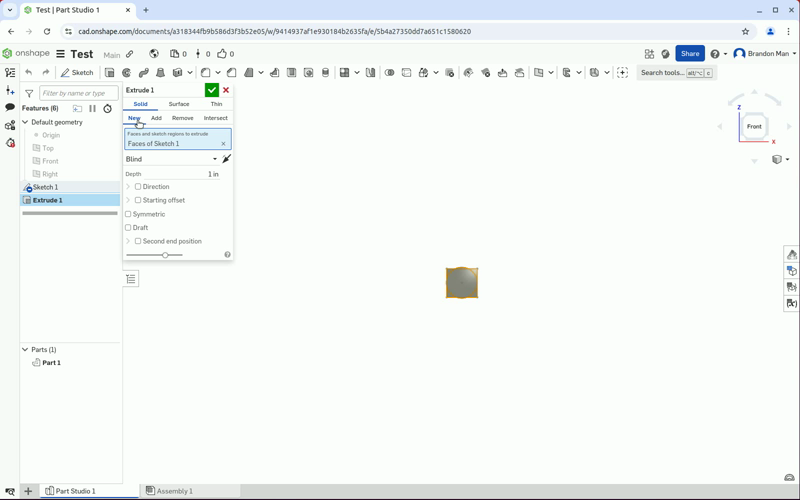
click(137, 120)
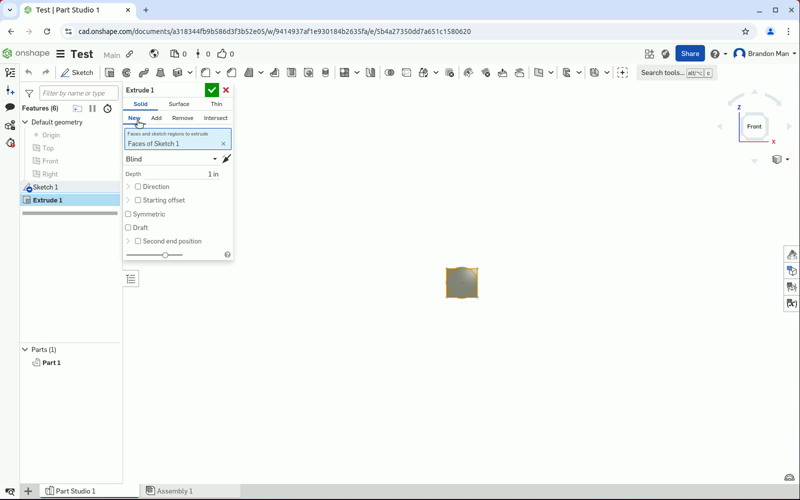
key(tab, 4)
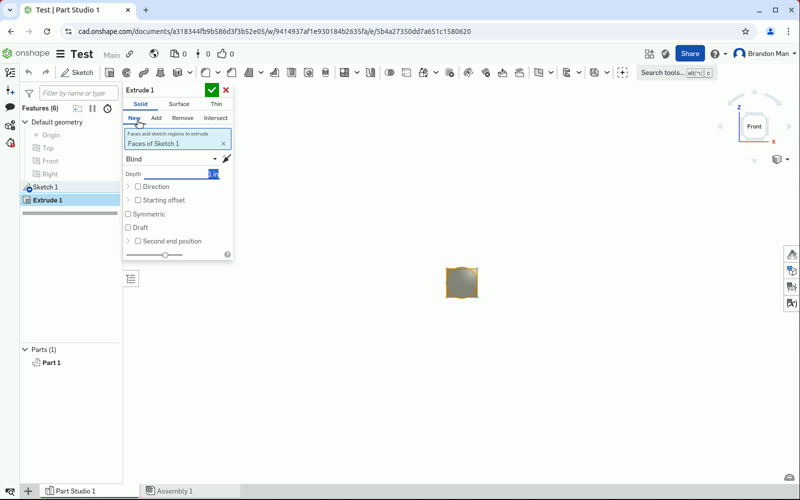
text(23.108)
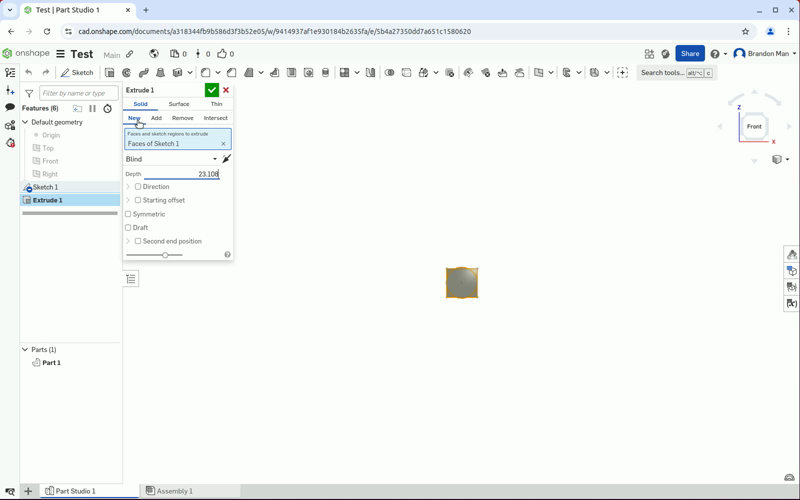
key(enter)
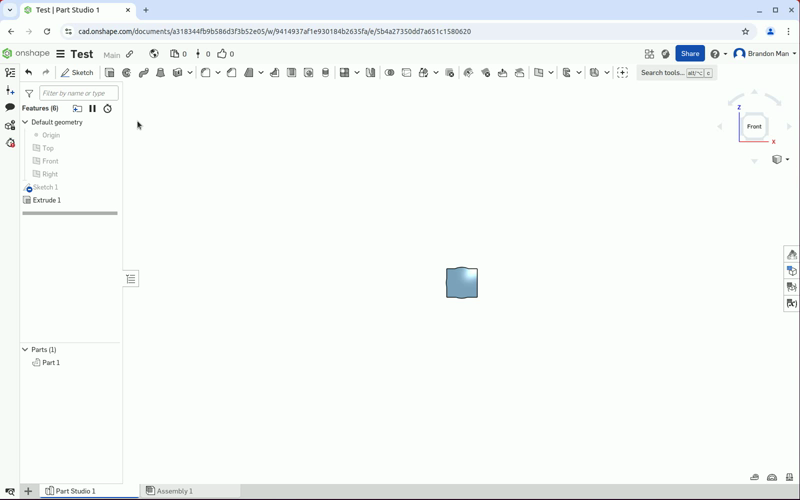
key(shift+h)
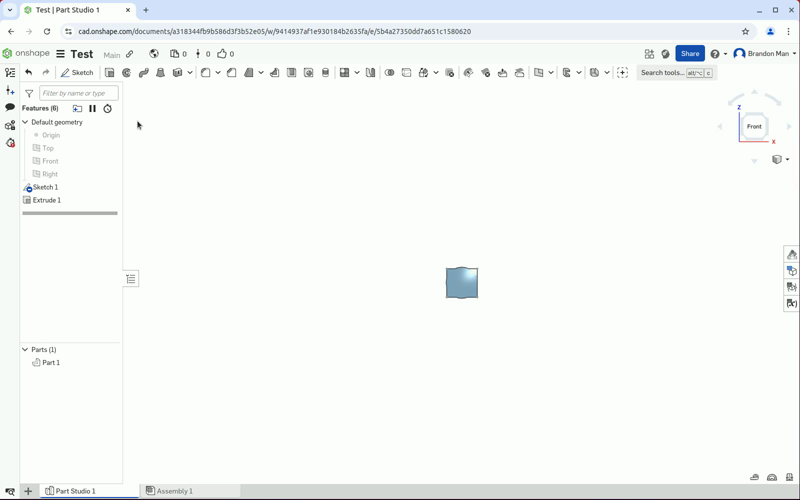
key(shift+h)
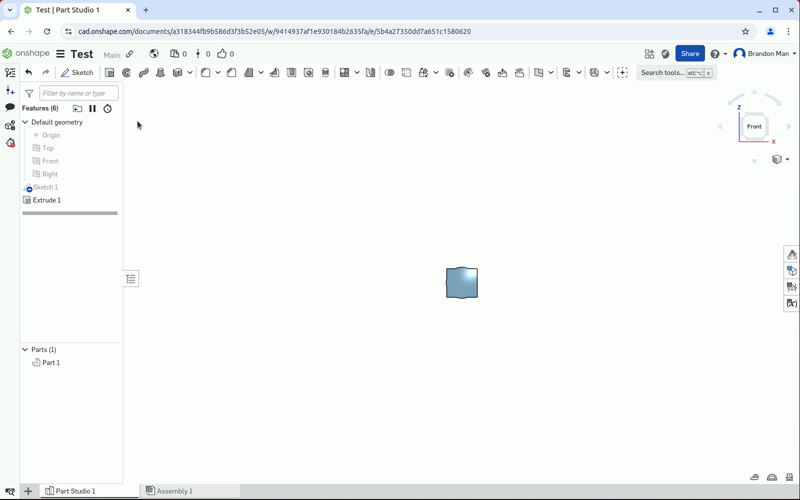
mouse_move(73, 189)
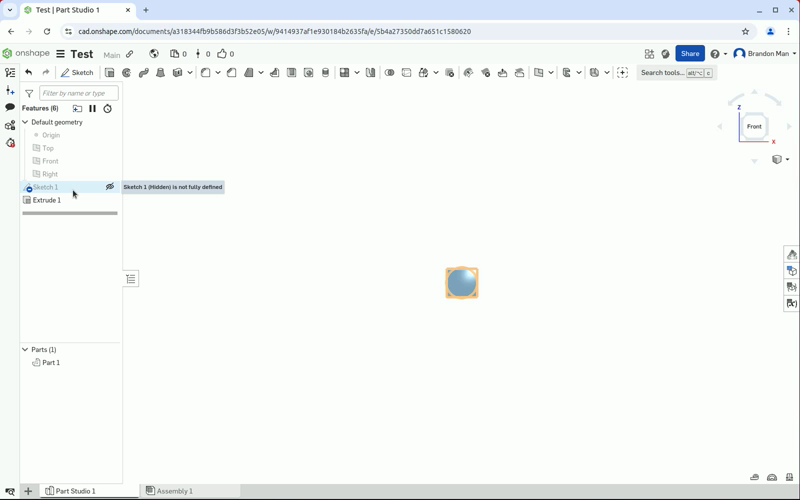
click(73, 189)
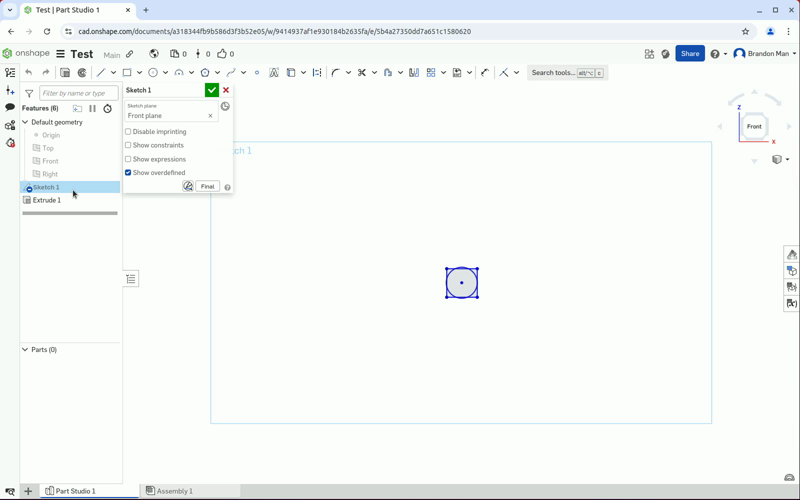
mouse_move(229, 92)
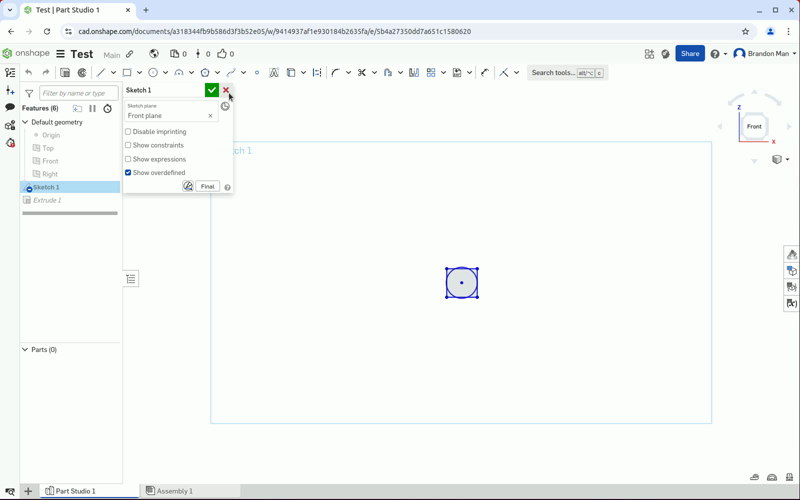
click(229, 92)
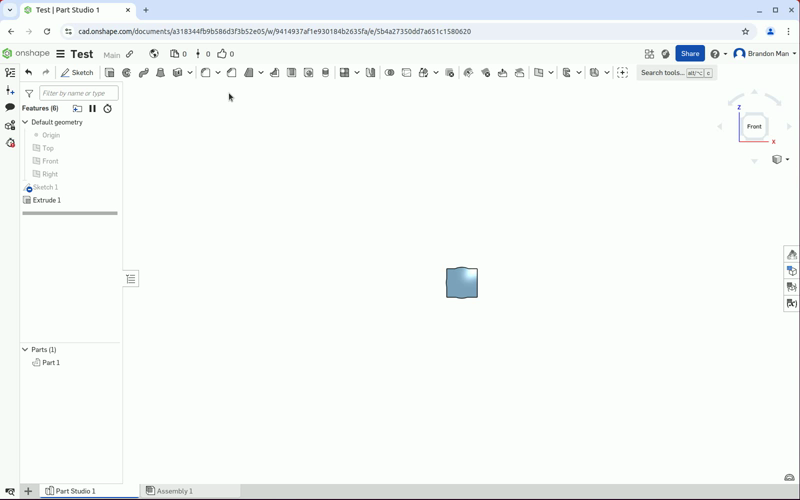
mouse_move(73, 352)
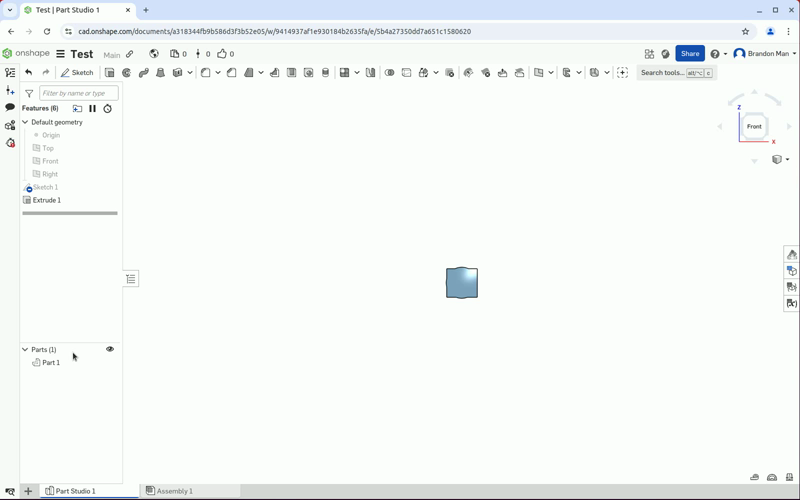
key(y)
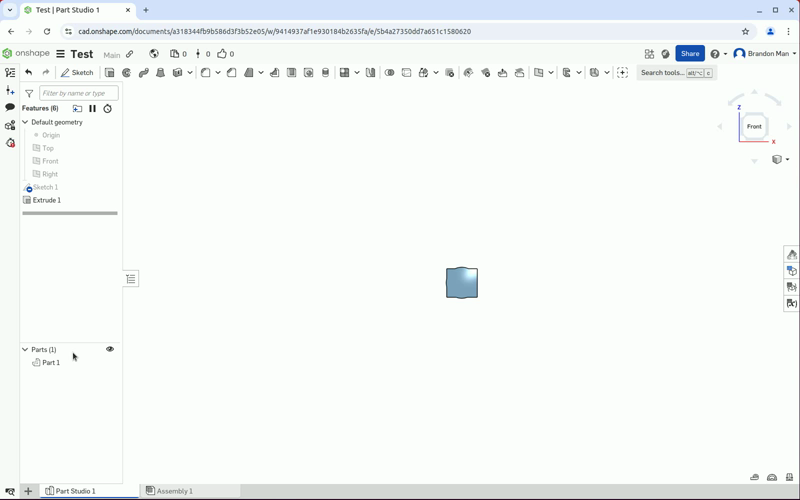
key(shift+p)
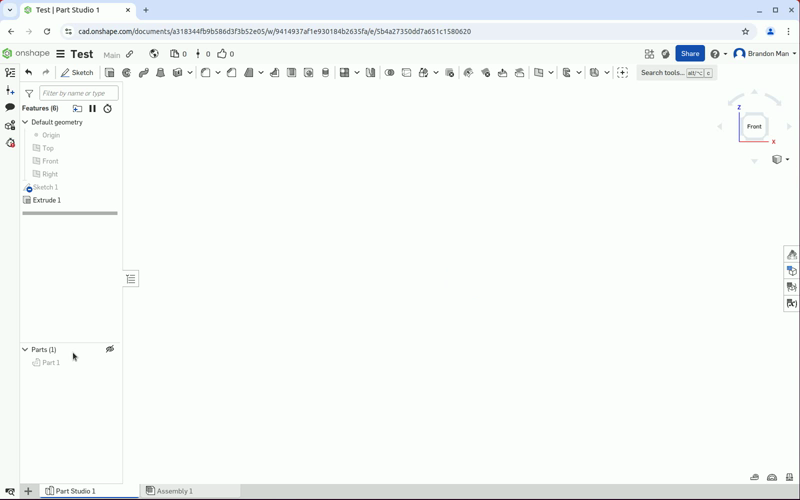
key(space)
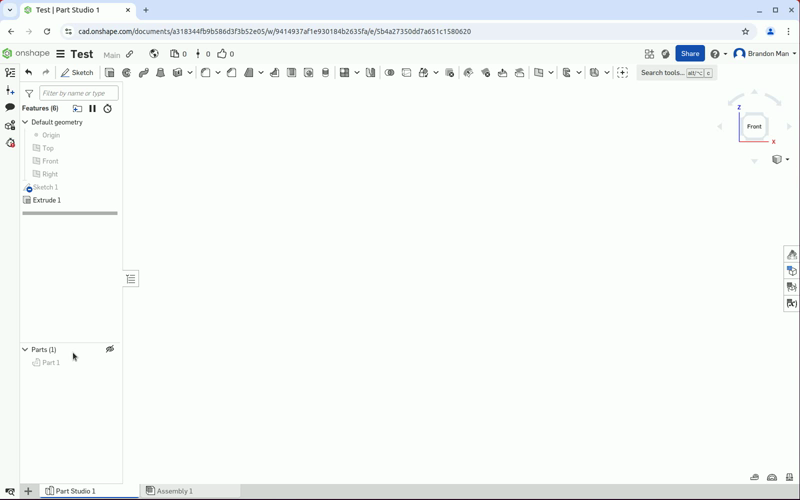
key_down(shift)
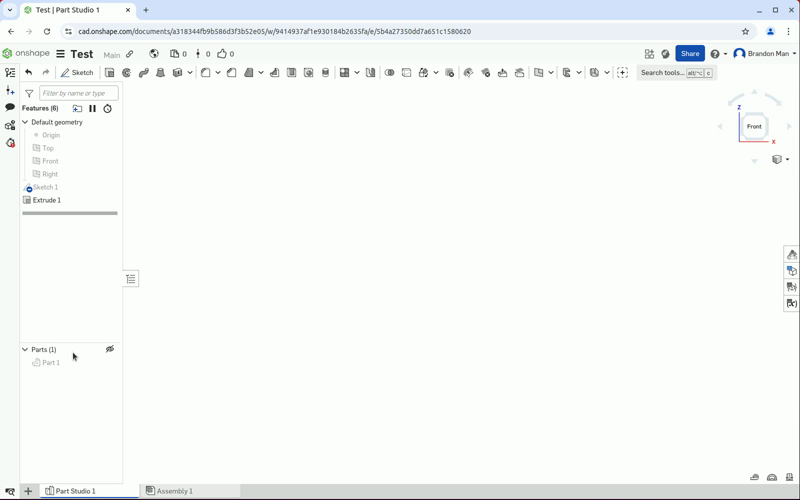
key(left)
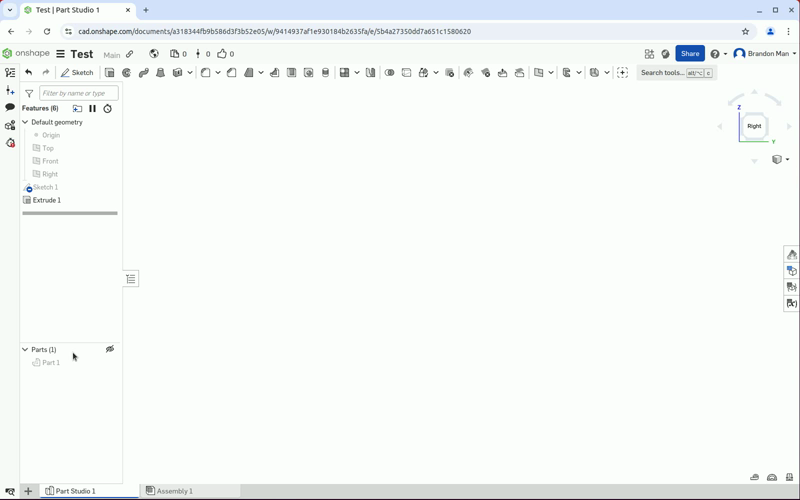
key_up(shift)
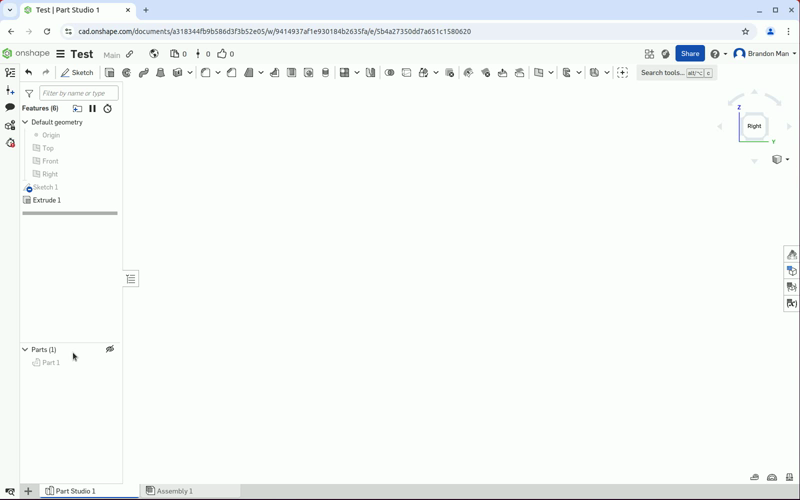
mouse_move(73, 352)
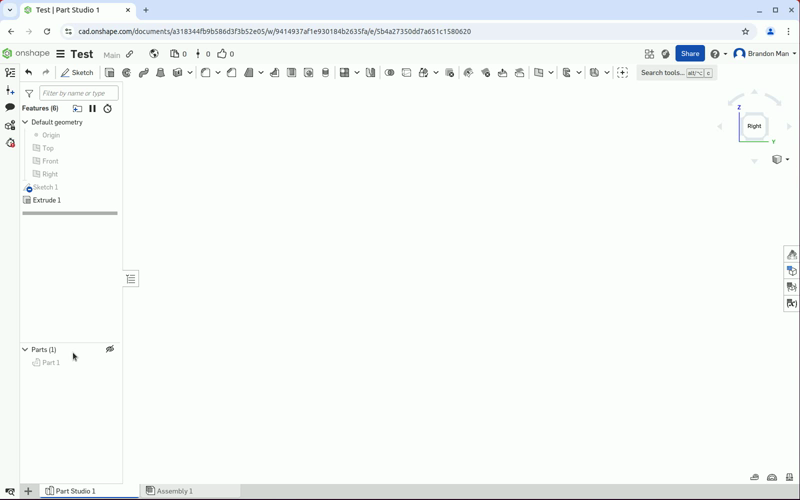
key(shift+y)
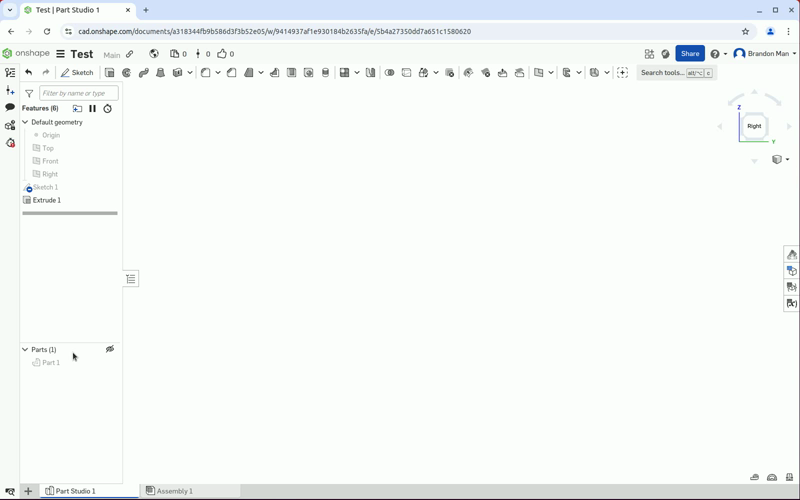
key(shift+s)
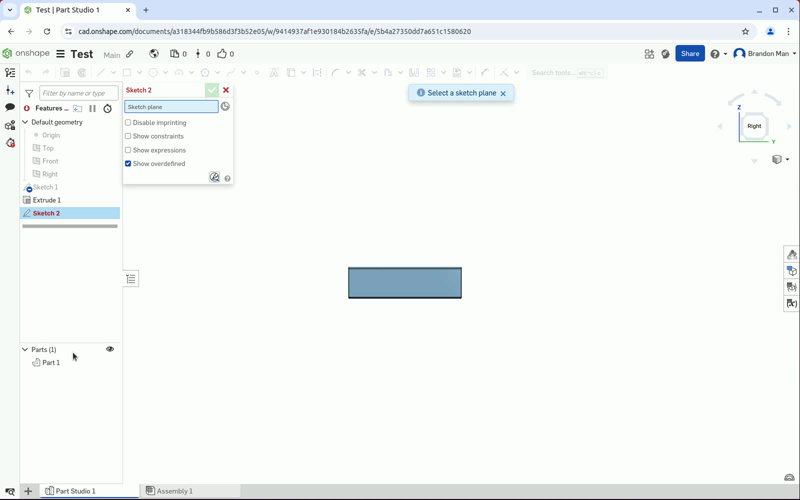
mouse_move(73, 176)
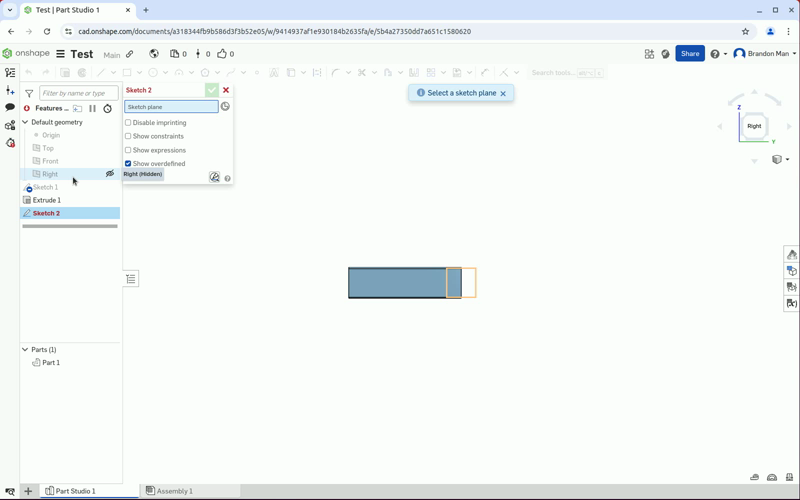
click(73, 176)
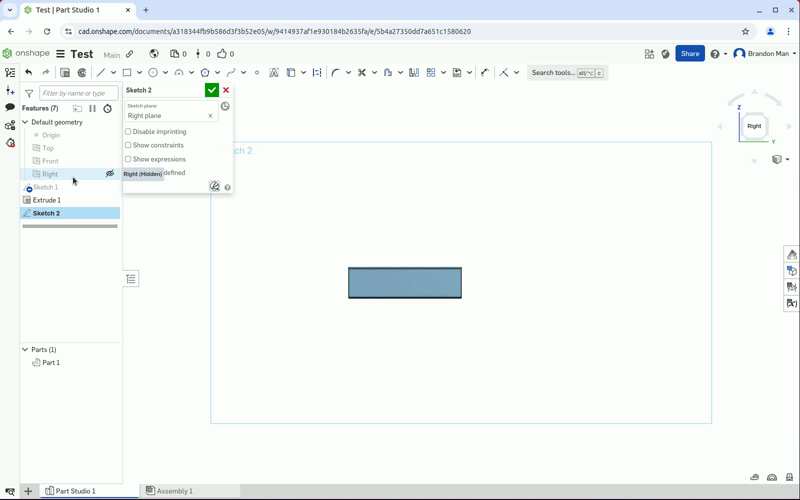
mouse_move(73, 352)
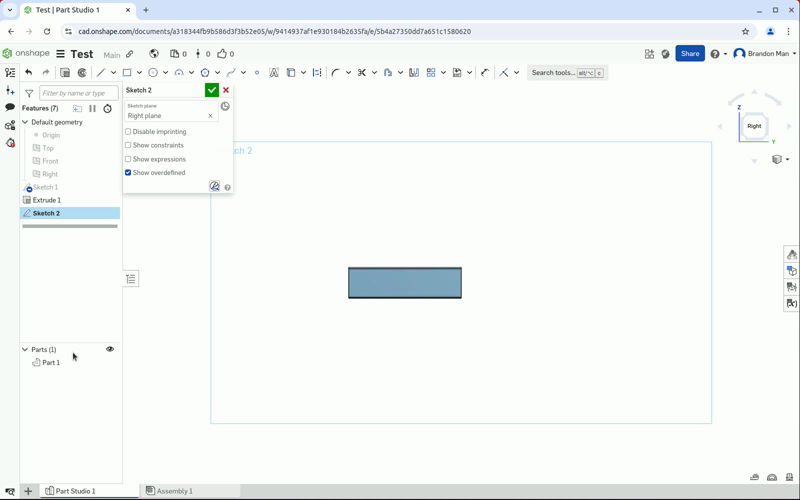
key(y)
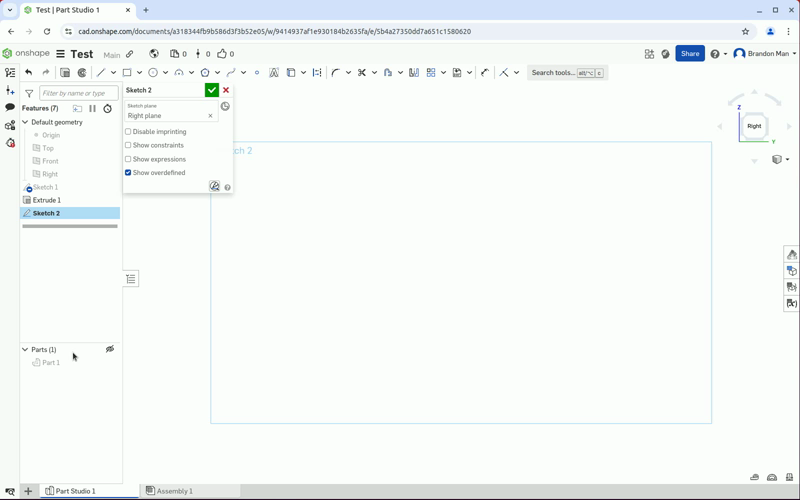
key(l)
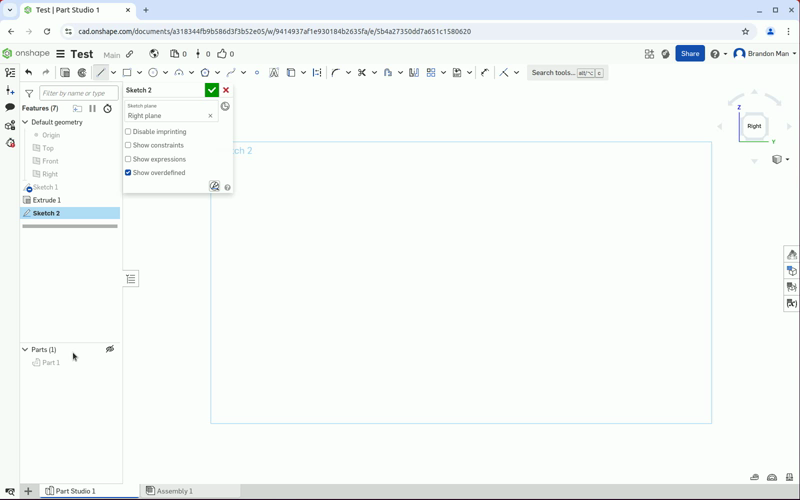
key_down(shift)
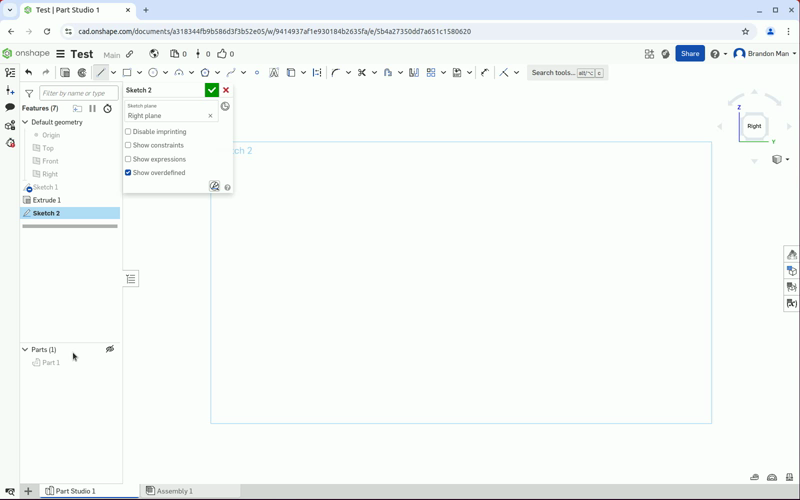
mouse_move(427, 282)
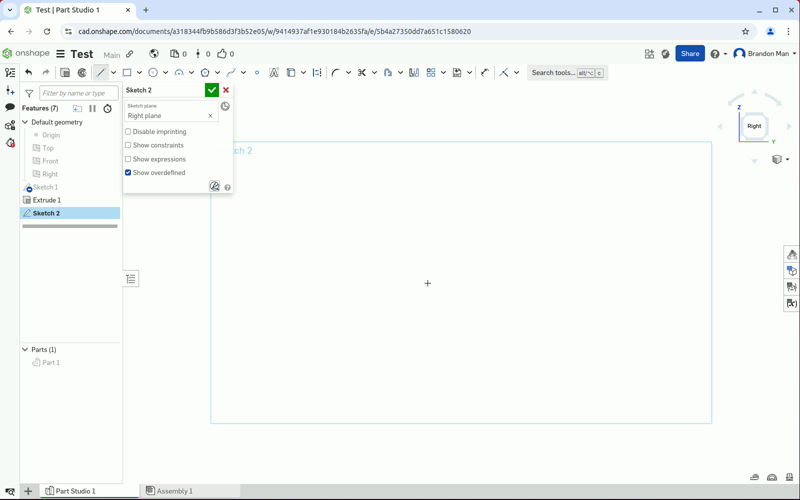
click(427, 282)
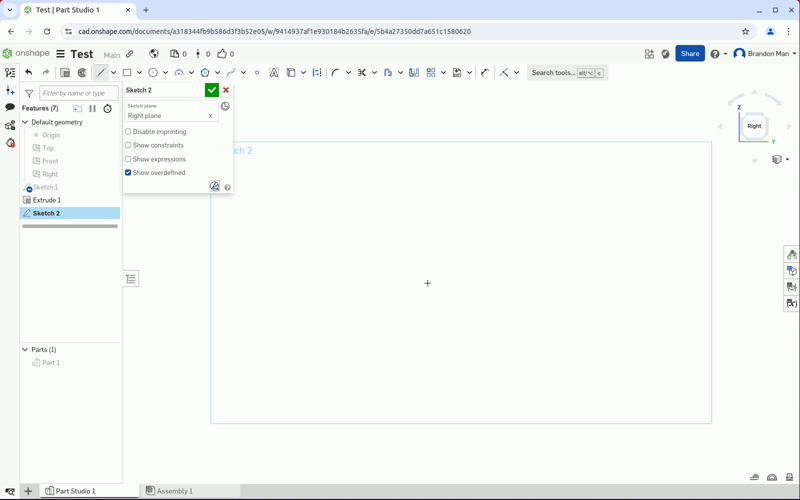
key_up(shift)
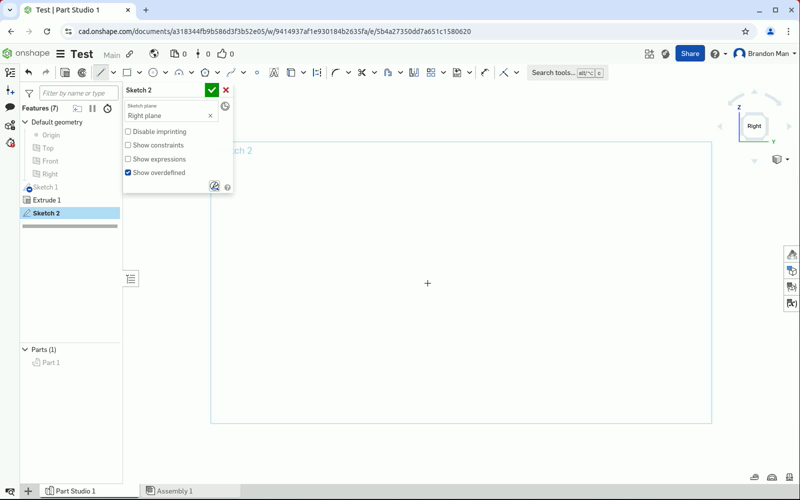
key_down(shift)
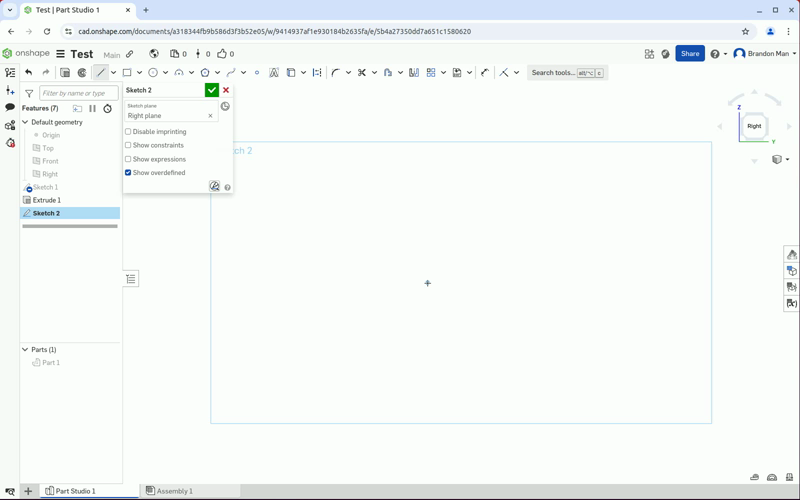
mouse_move(457, 282)
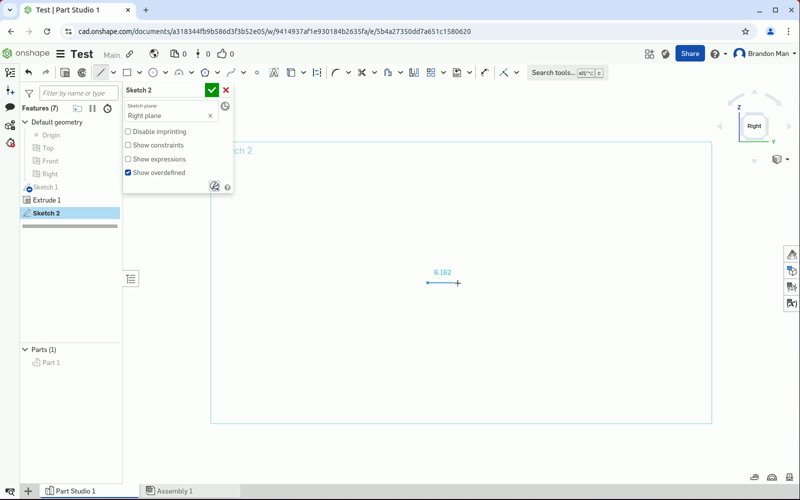
mouse_move(450, 282)
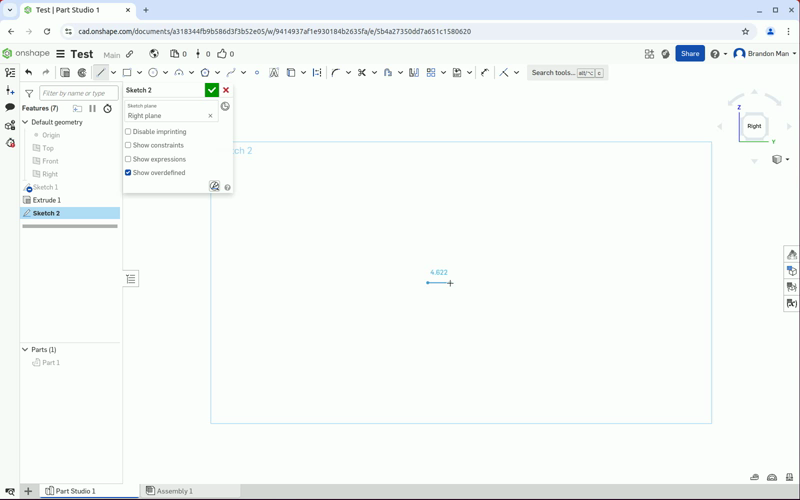
click(450, 282)
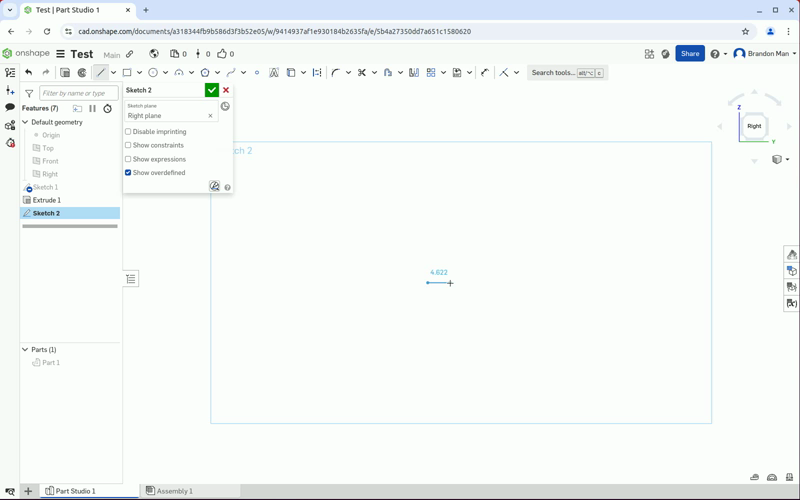
key_up(shift)
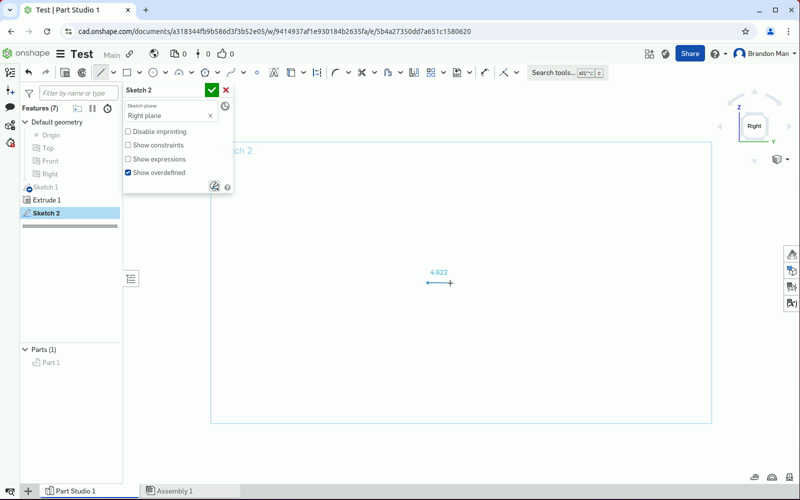
key_down(shift)
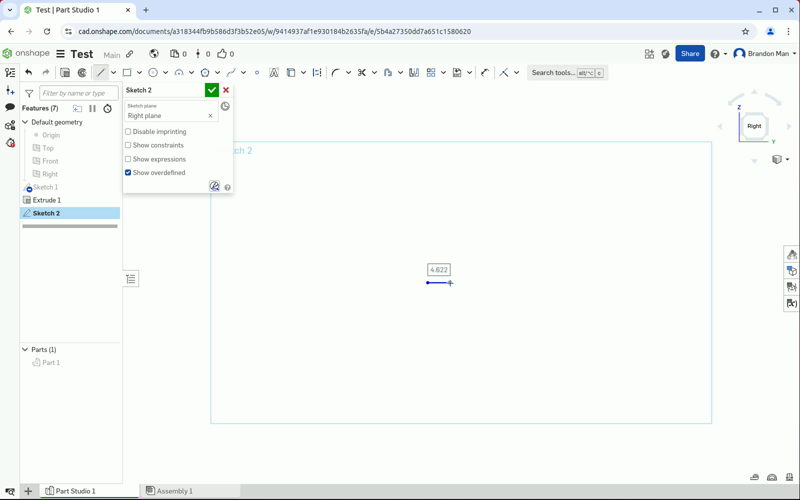
mouse_move(480, 282)
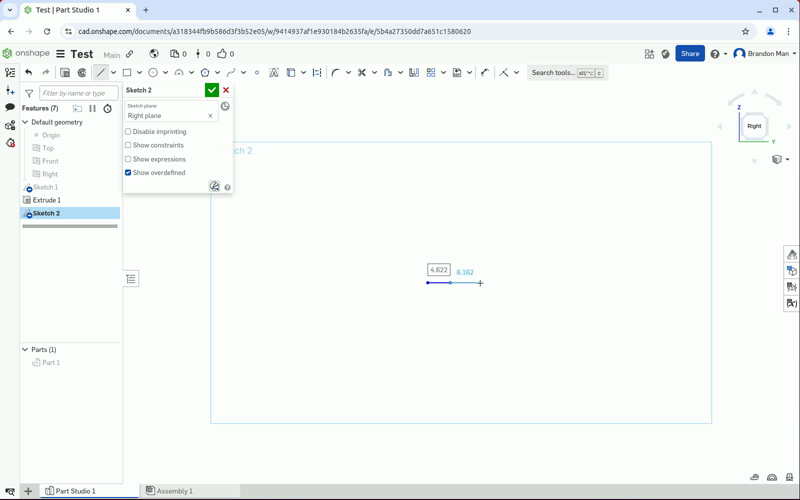
mouse_move(450, 278)
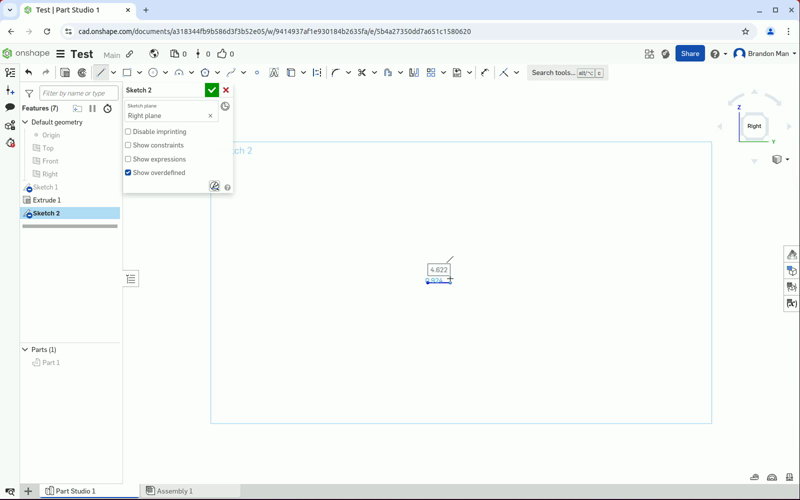
scroll(6)
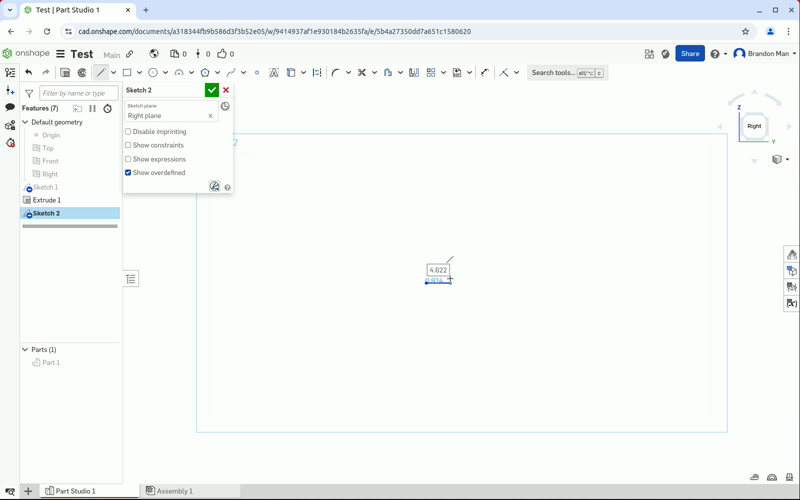
scroll(6)
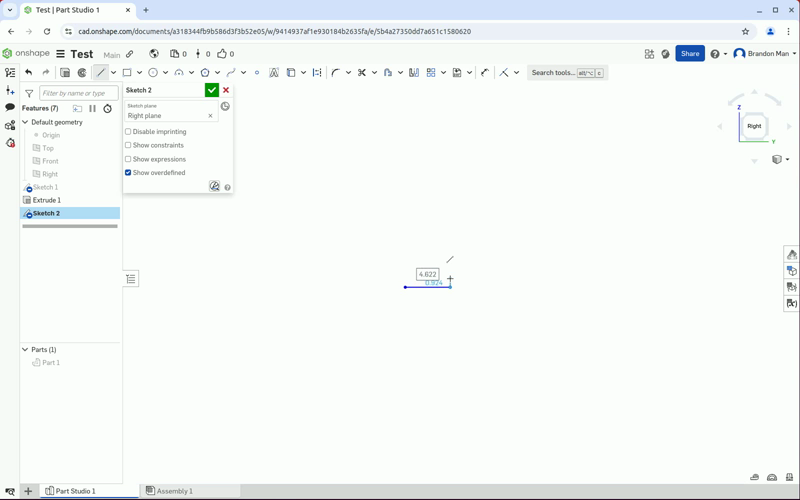
scroll(6)
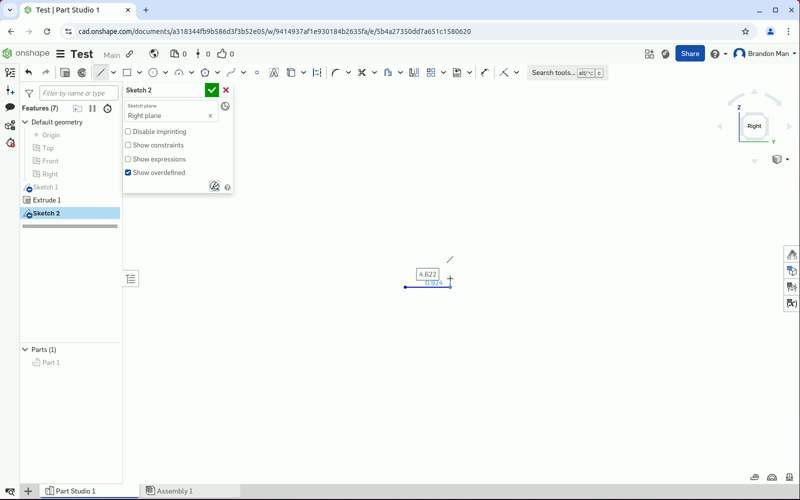
scroll(6)
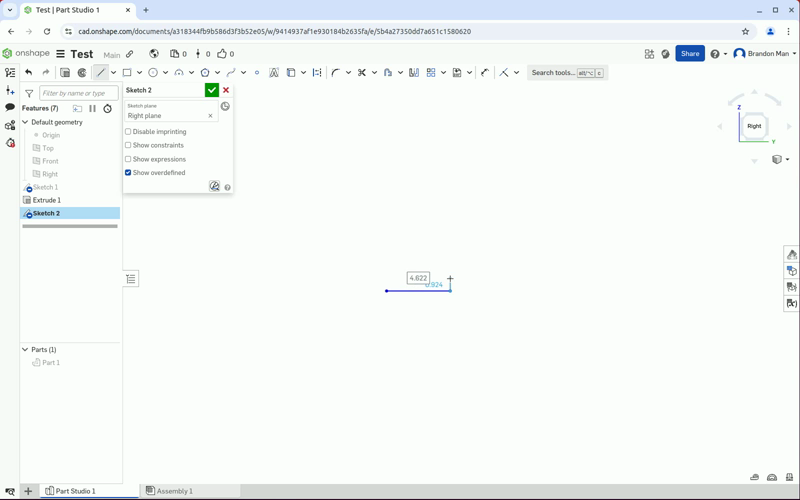
scroll(6)
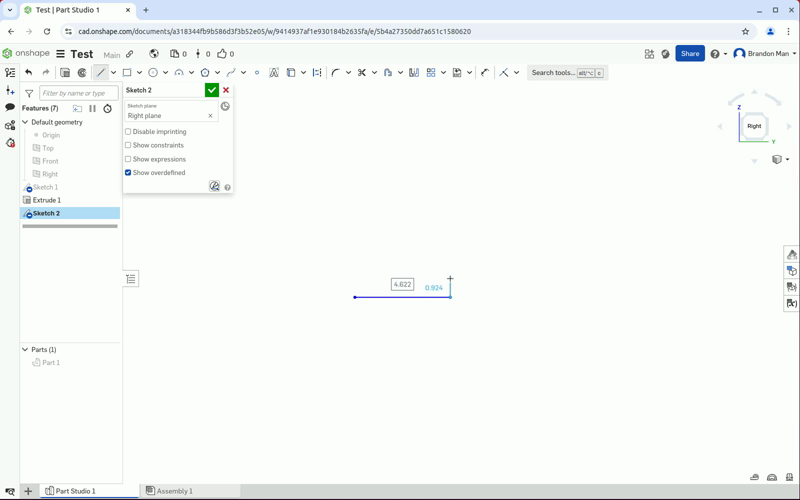
scroll(6)
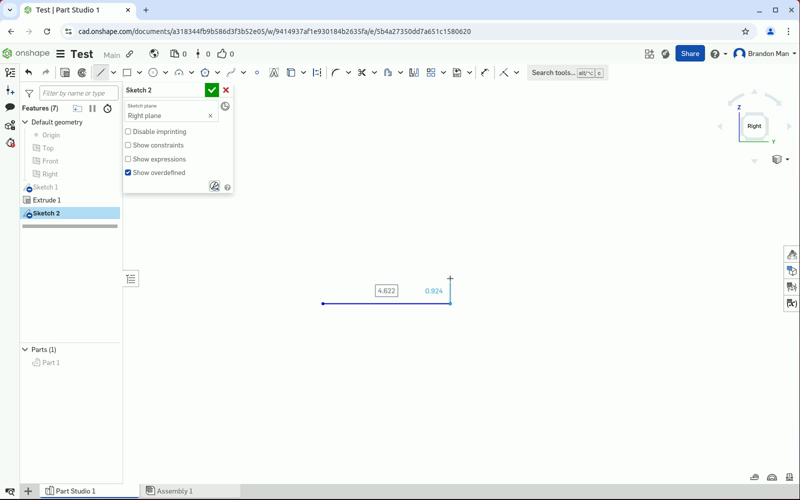
scroll(6)
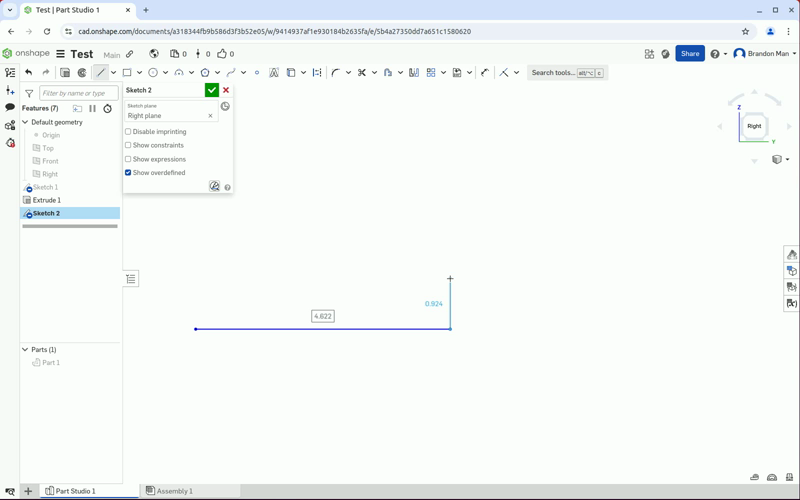
click(450, 278)
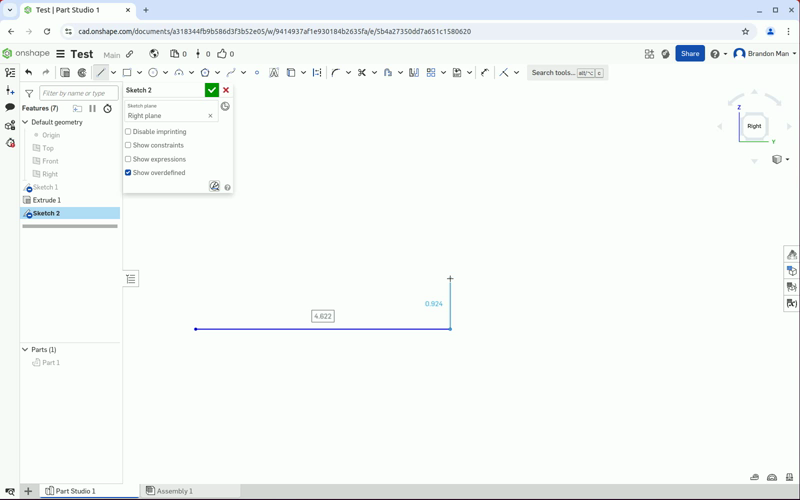
scroll(-6)
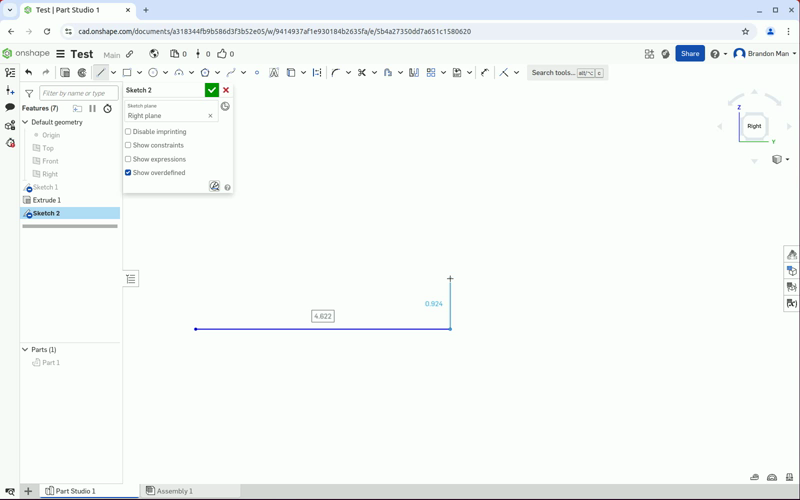
scroll(-6)
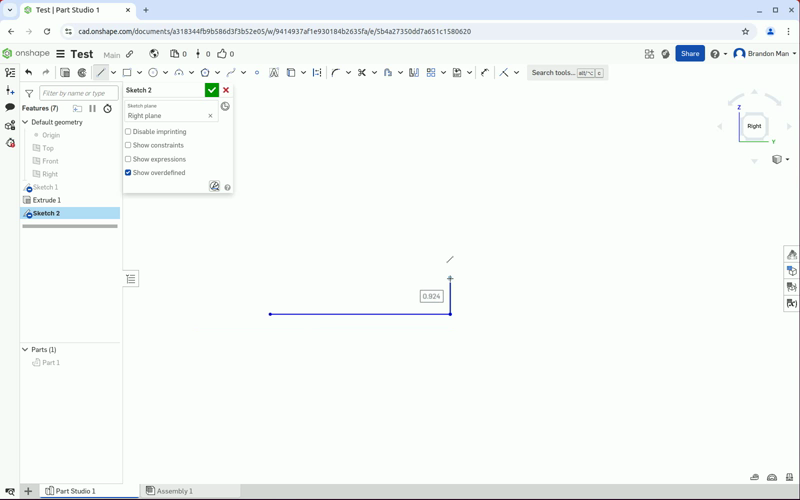
scroll(-6)
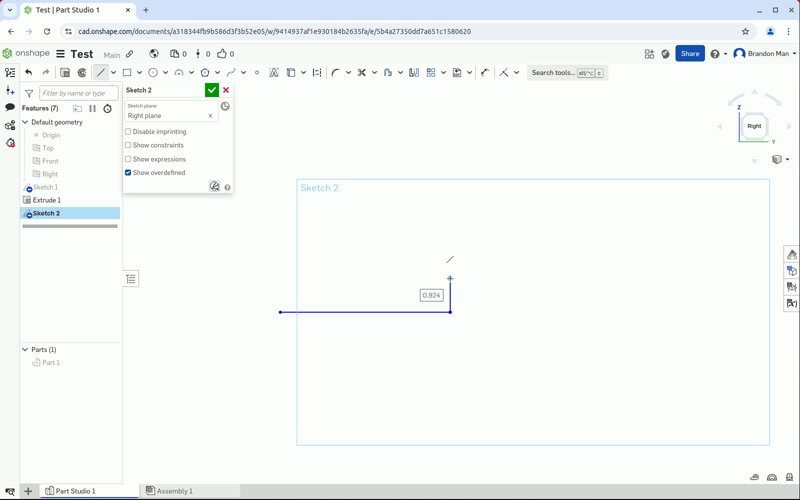
scroll(-6)
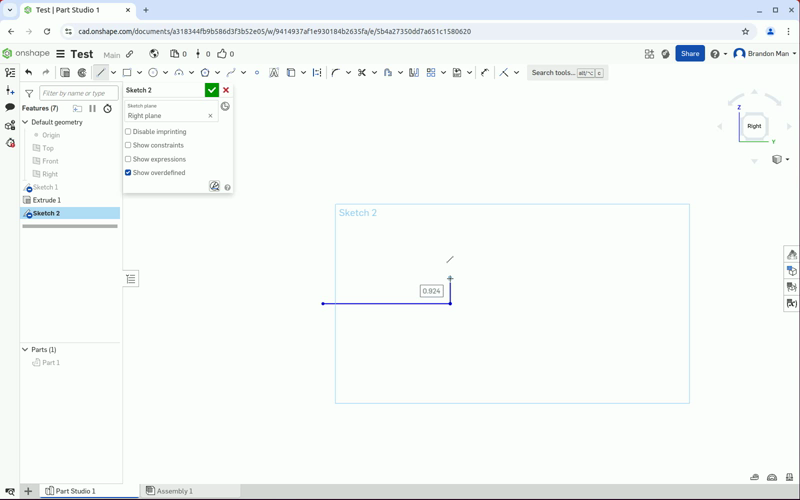
scroll(-6)
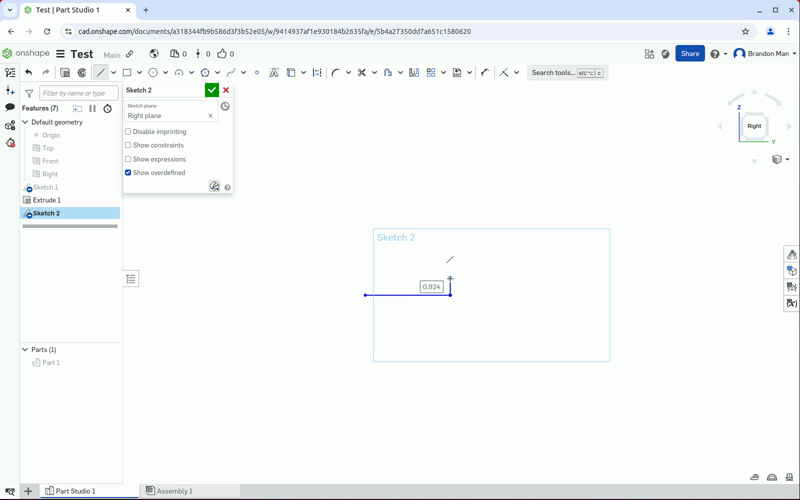
scroll(-6)
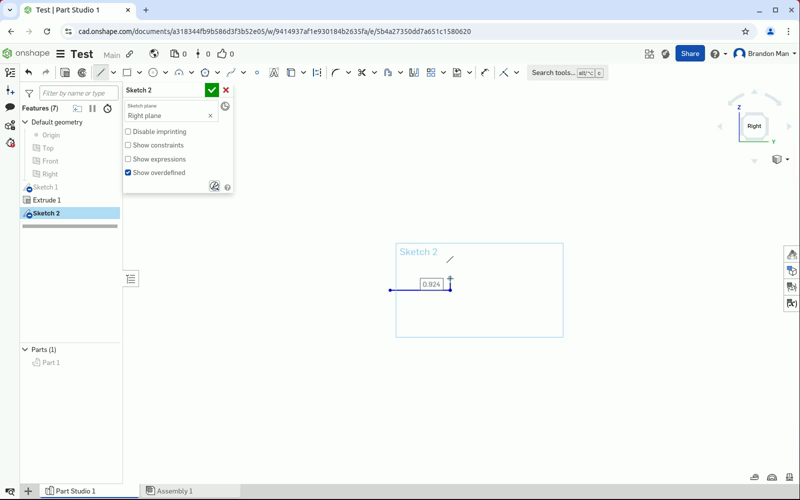
scroll(-6)
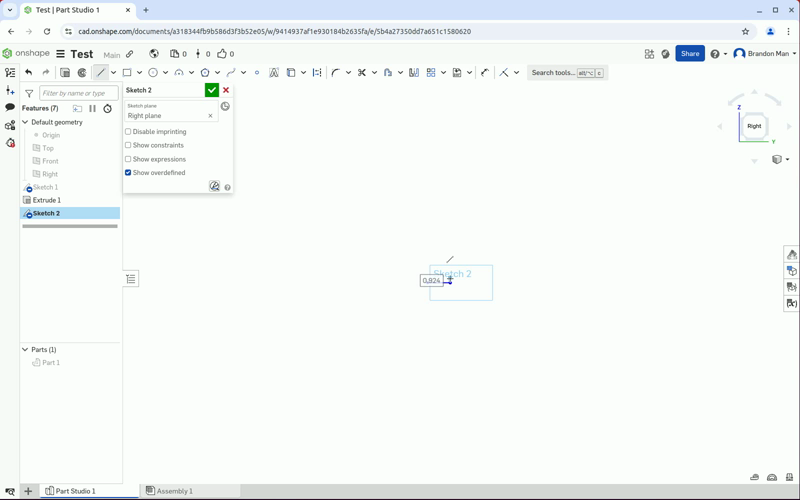
key_up(shift)
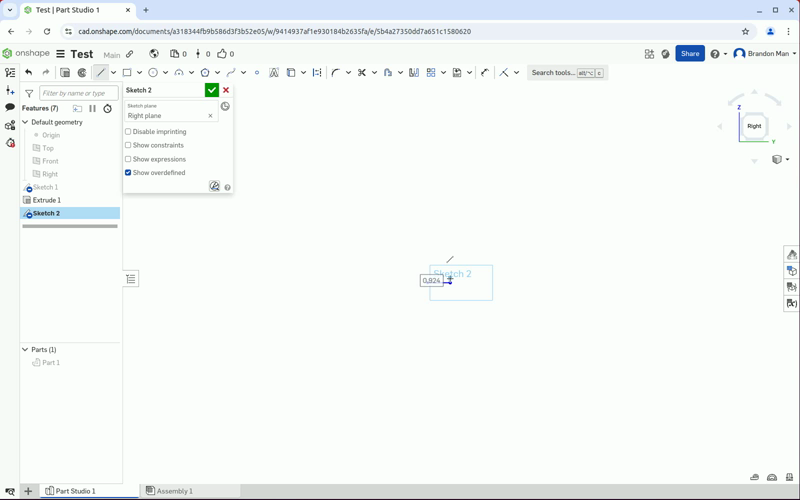
key_down(shift)
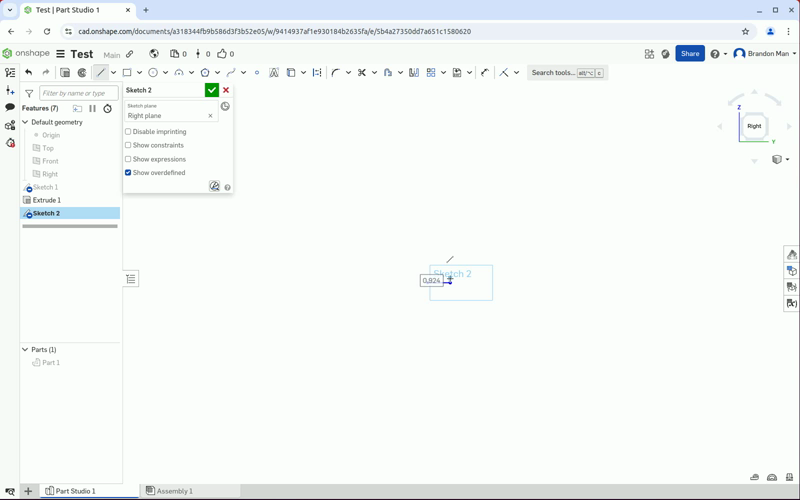
mouse_move(480, 278)
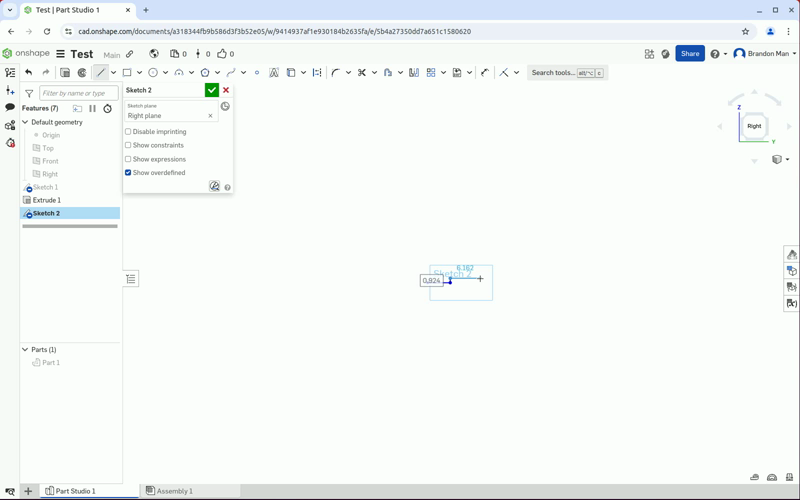
mouse_move(427, 278)
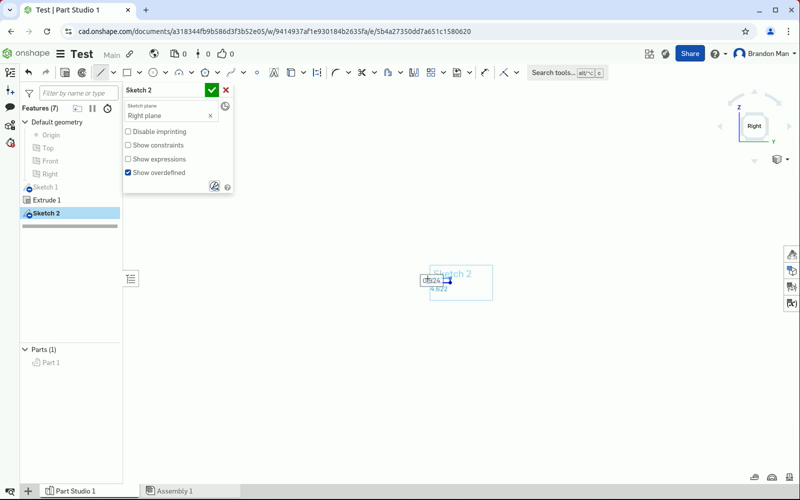
click(427, 278)
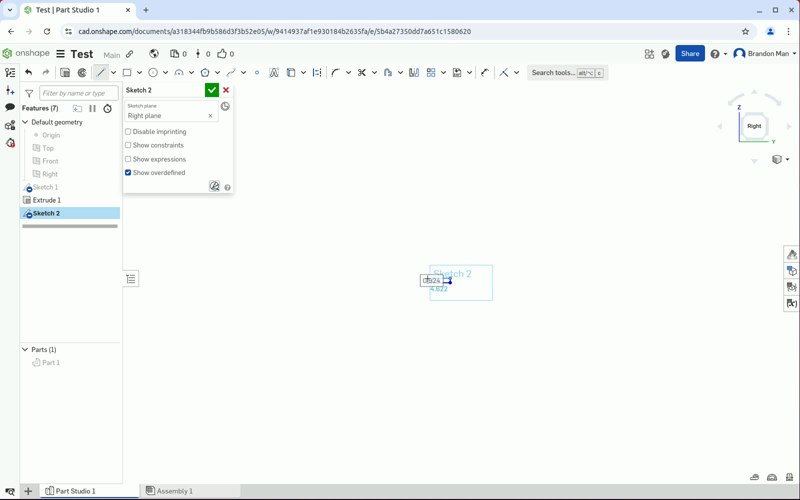
key_up(shift)
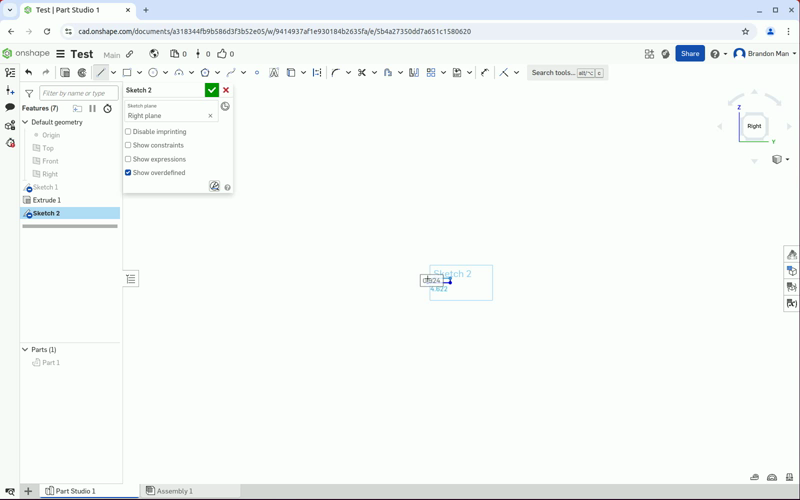
mouse_move(457, 278)
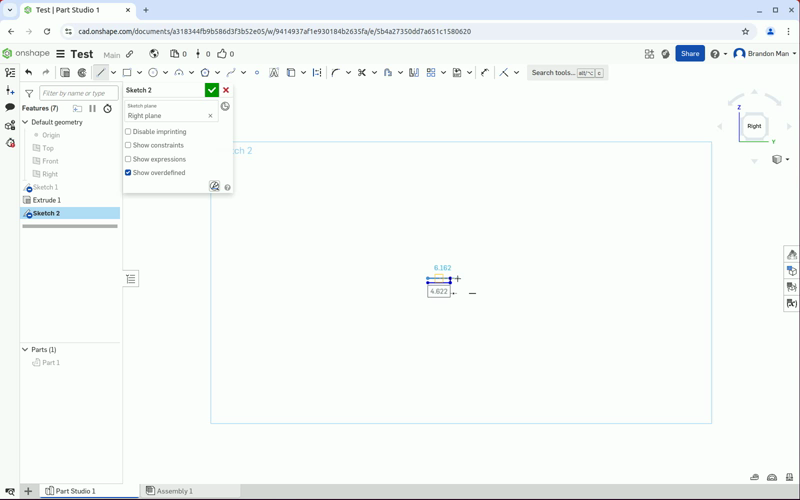
key_down(shift)
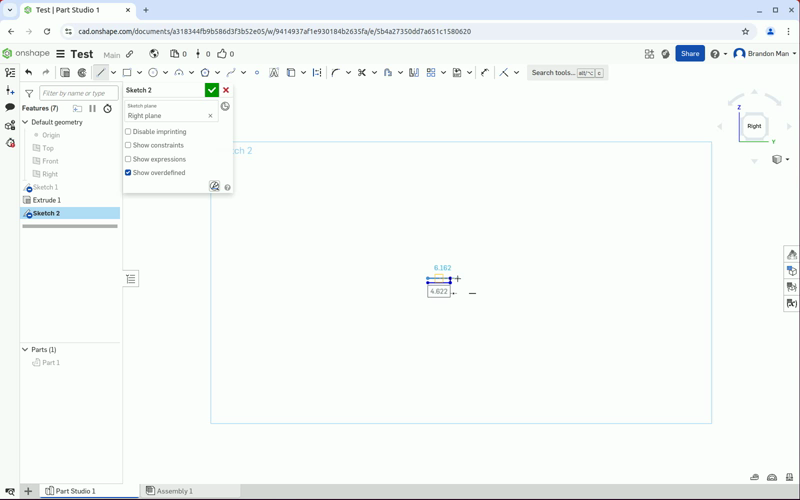
mouse_move(427, 282)
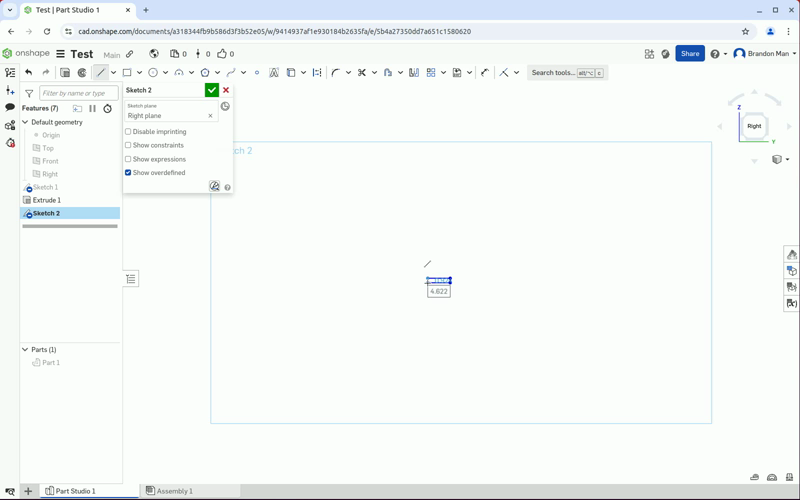
scroll(6)
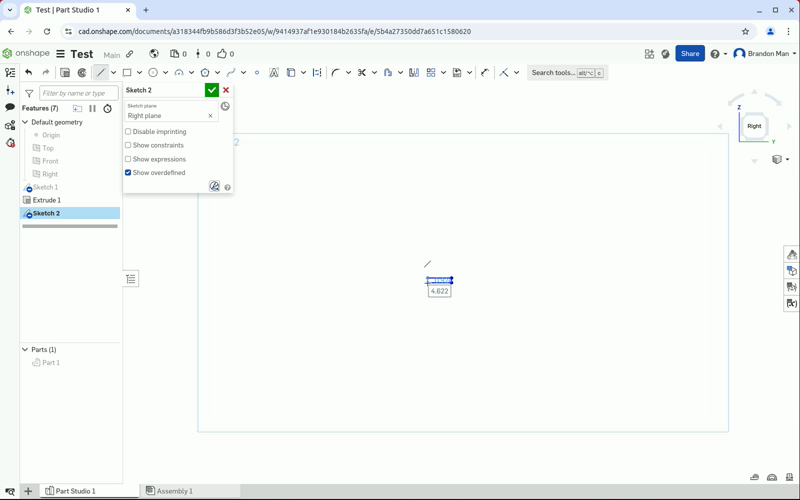
scroll(6)
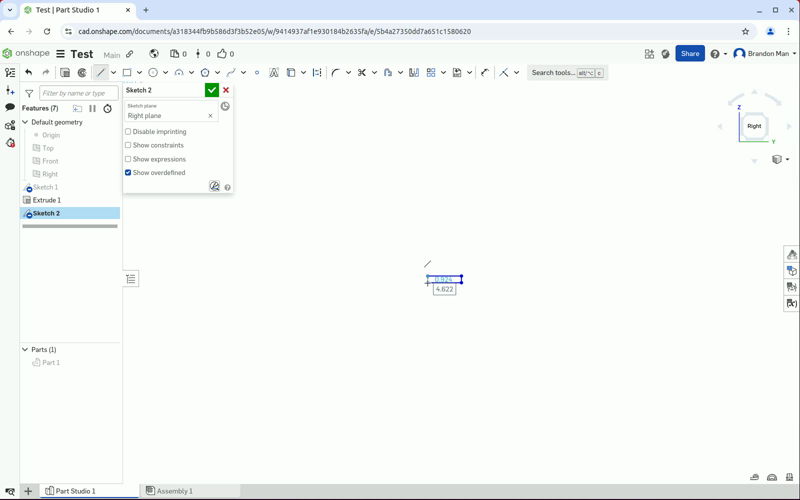
scroll(6)
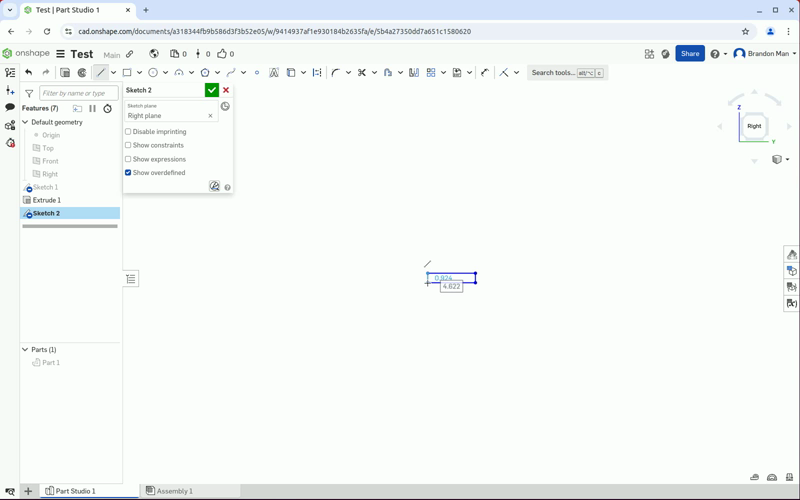
scroll(6)
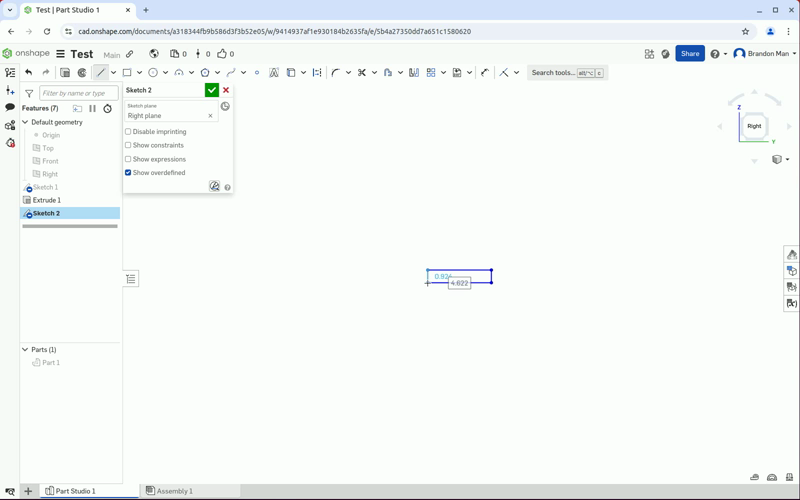
scroll(6)
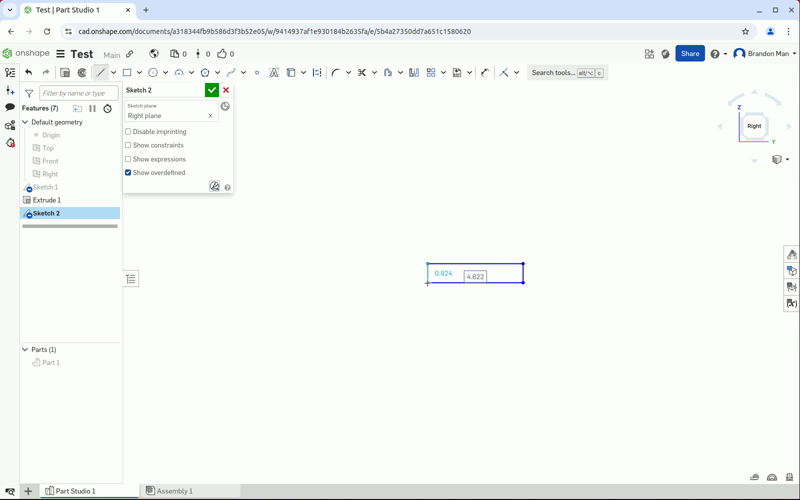
scroll(6)
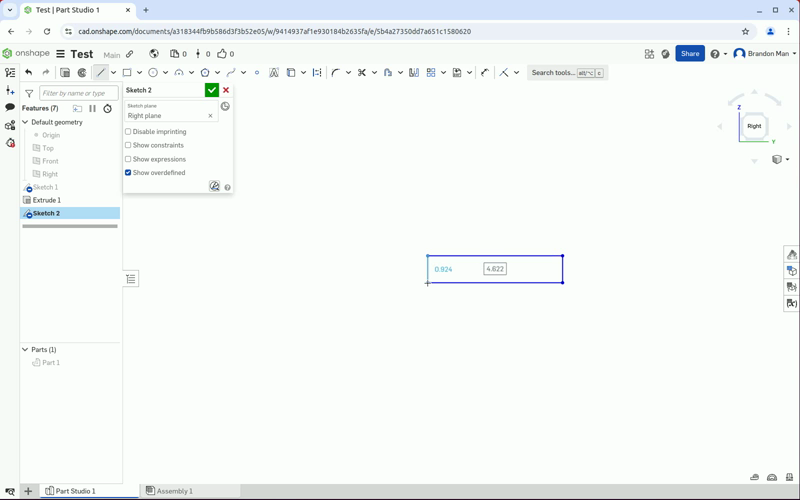
scroll(6)
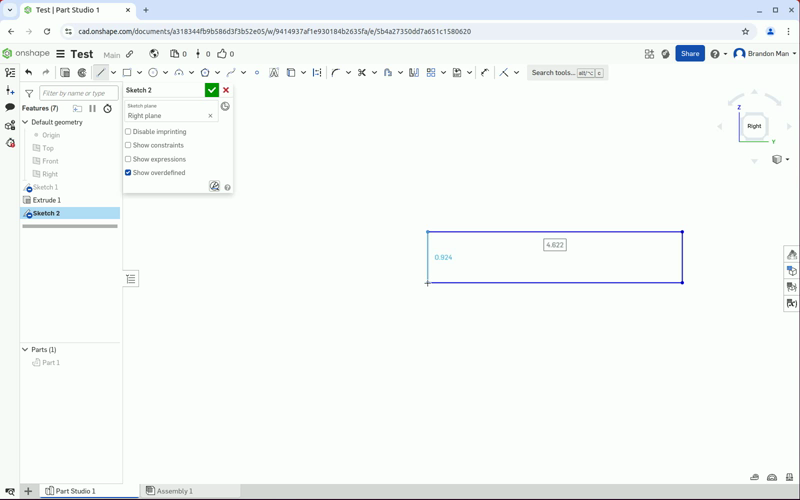
key_up(shift)
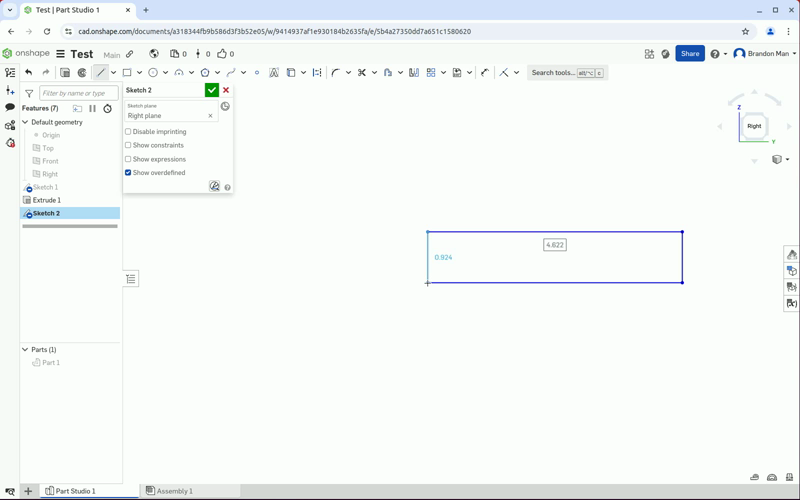
click(427, 282)
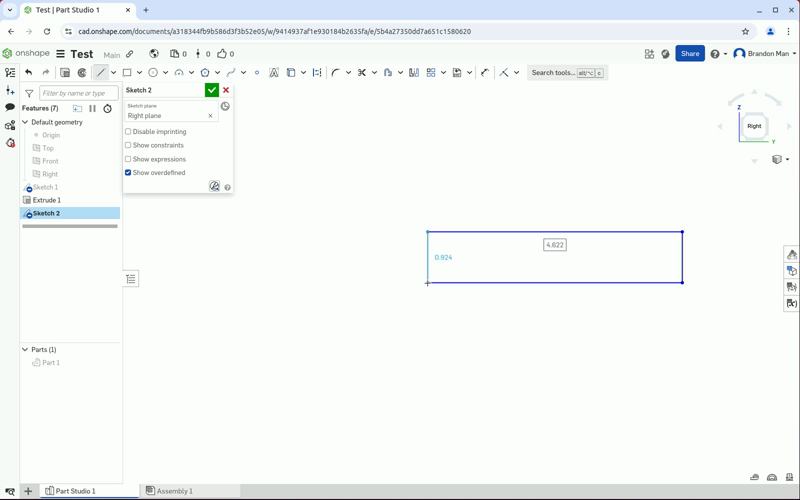
scroll(-6)
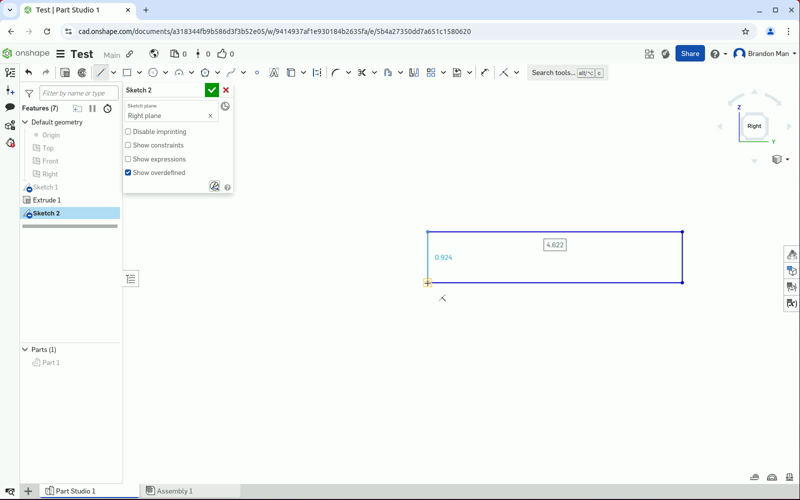
scroll(-6)
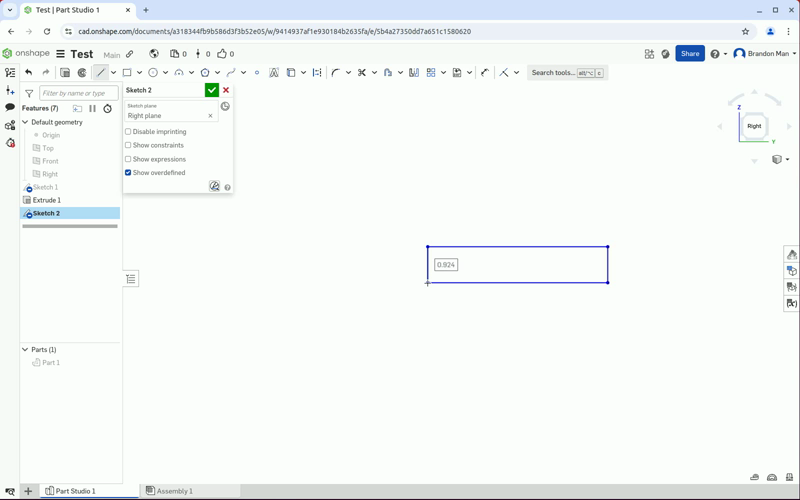
scroll(-6)
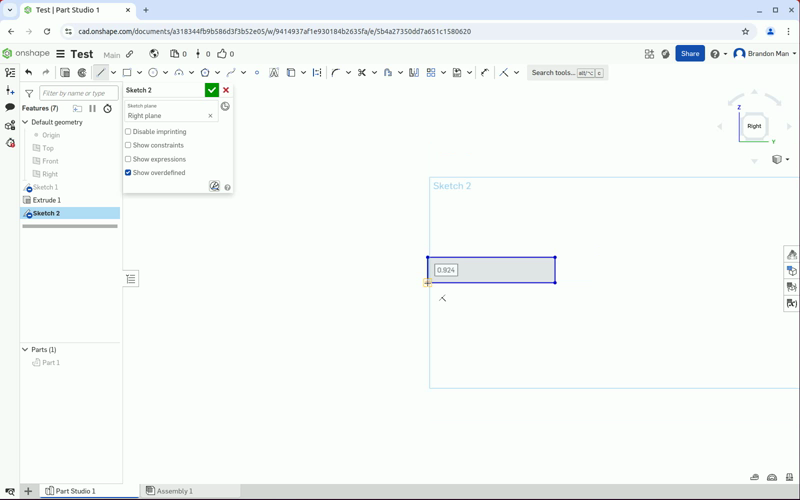
scroll(-6)
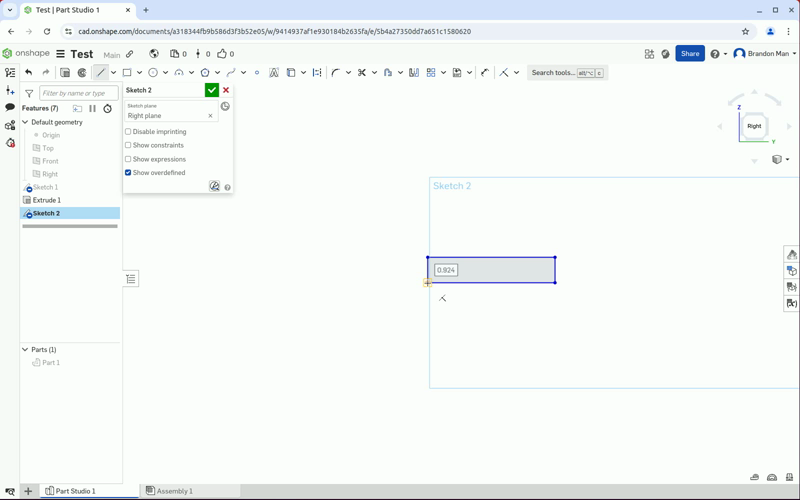
scroll(-6)
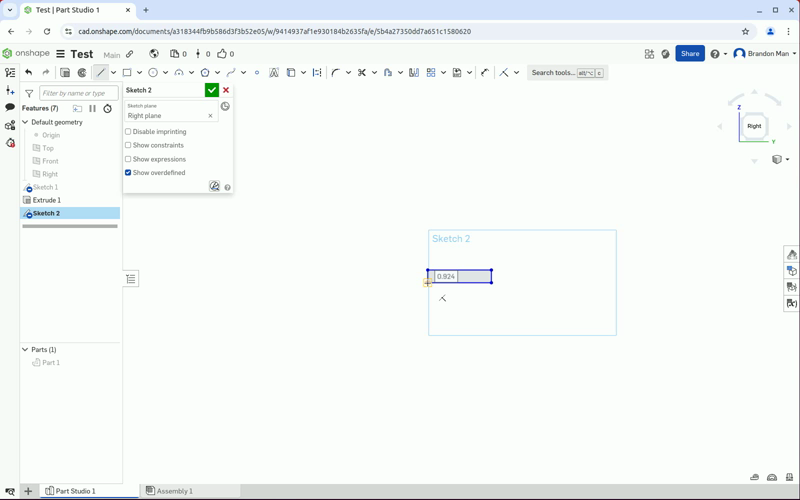
scroll(-6)
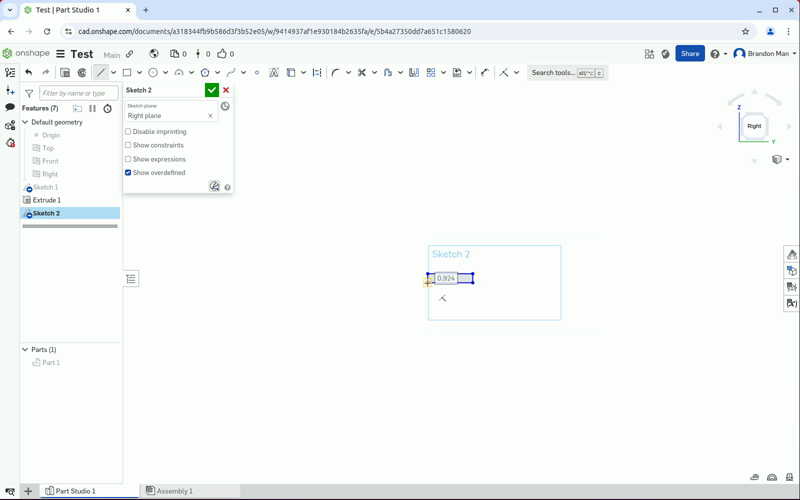
scroll(-6)
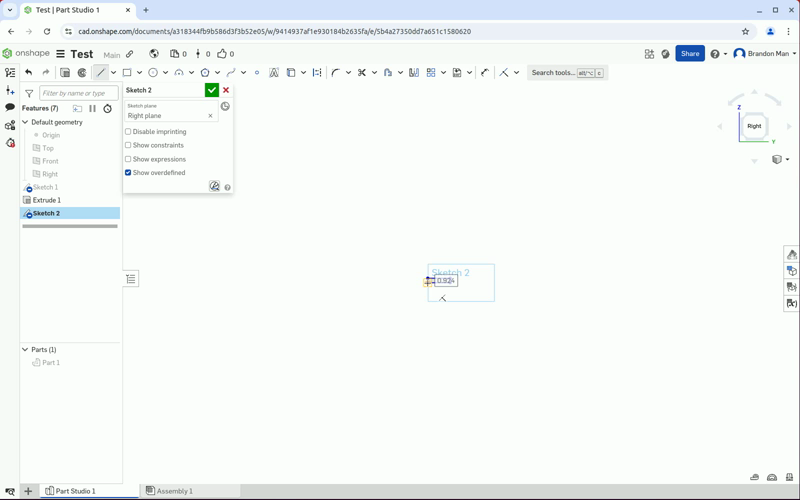
key(esc)
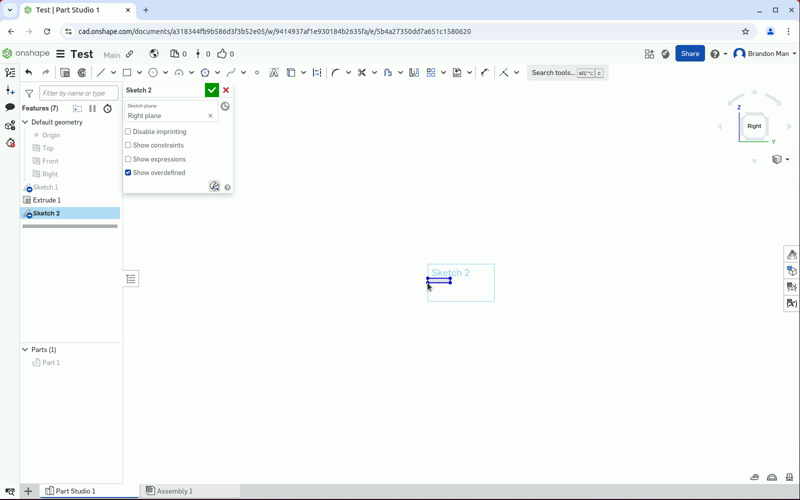
mouse_move(439, 279)
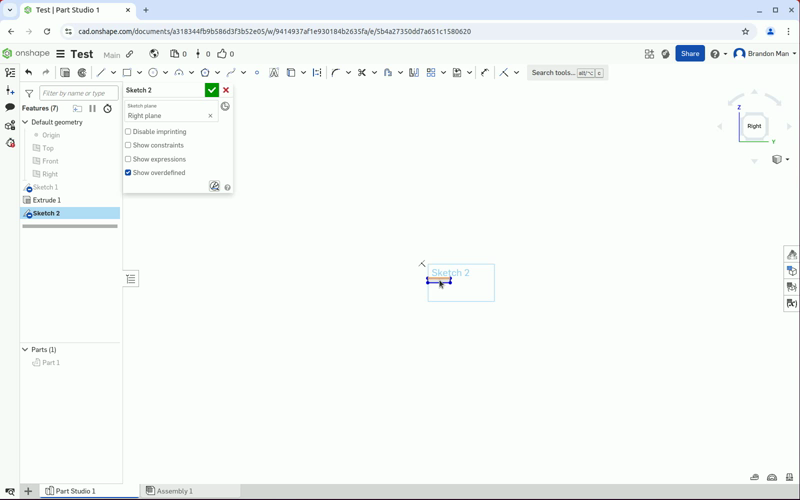
scroll(6)
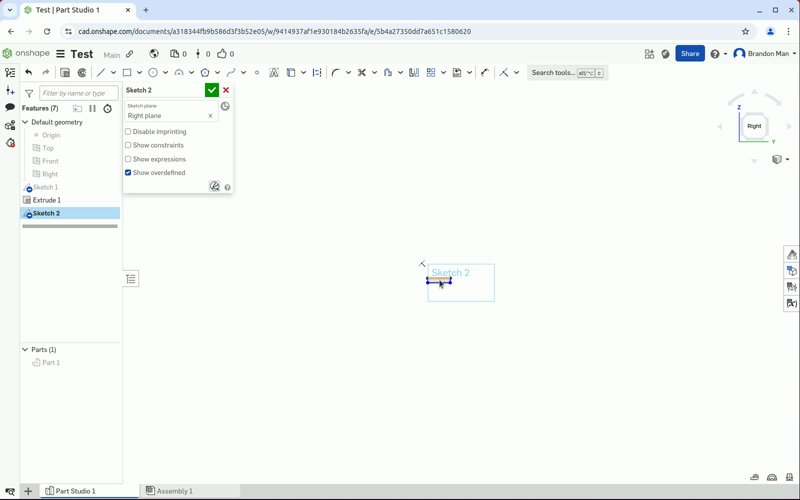
scroll(6)
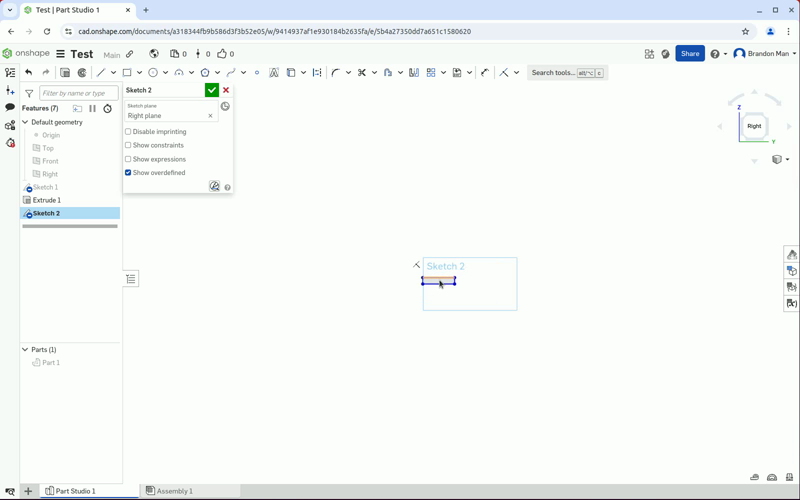
scroll(6)
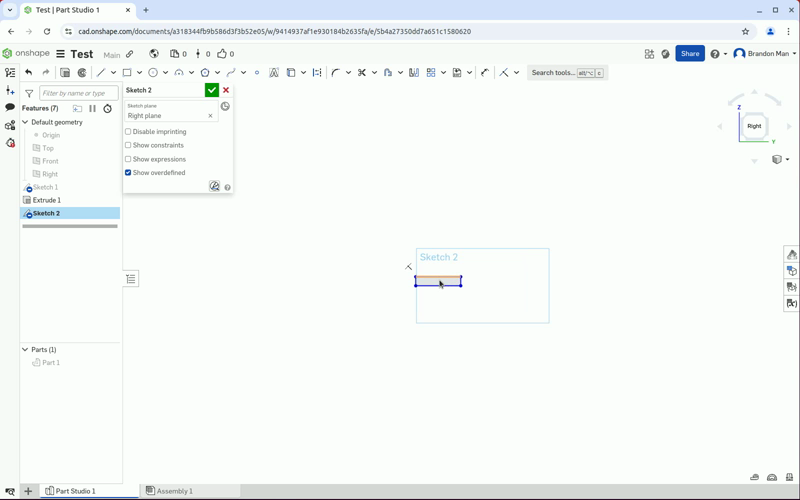
scroll(6)
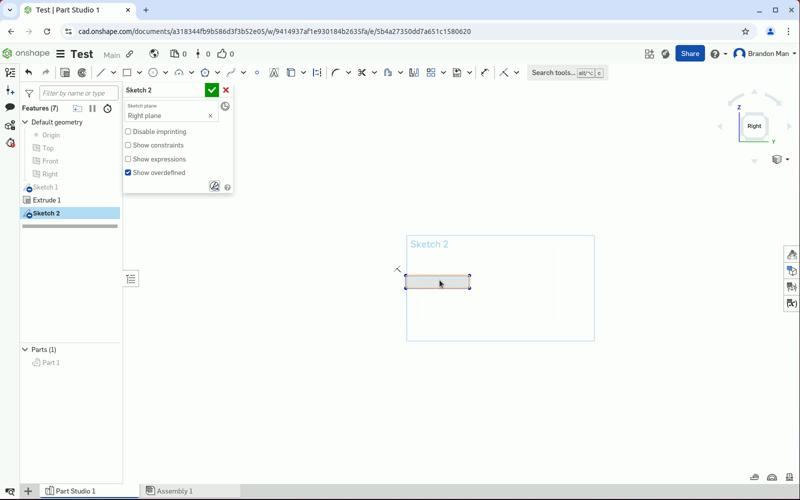
scroll(6)
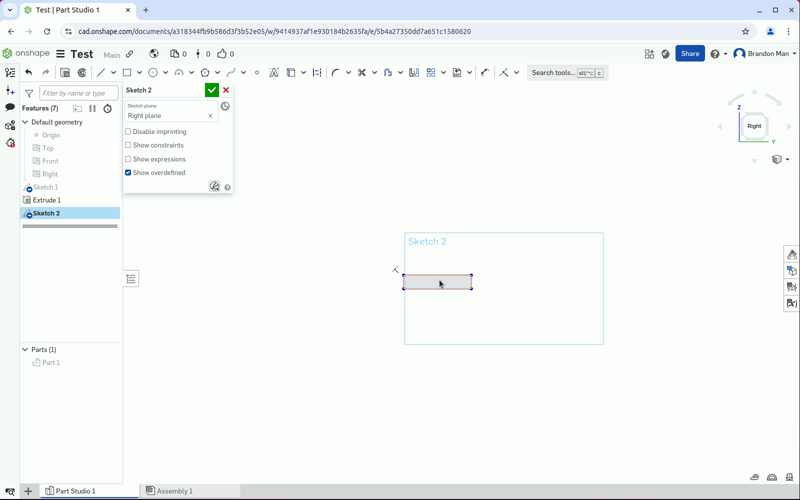
scroll(6)
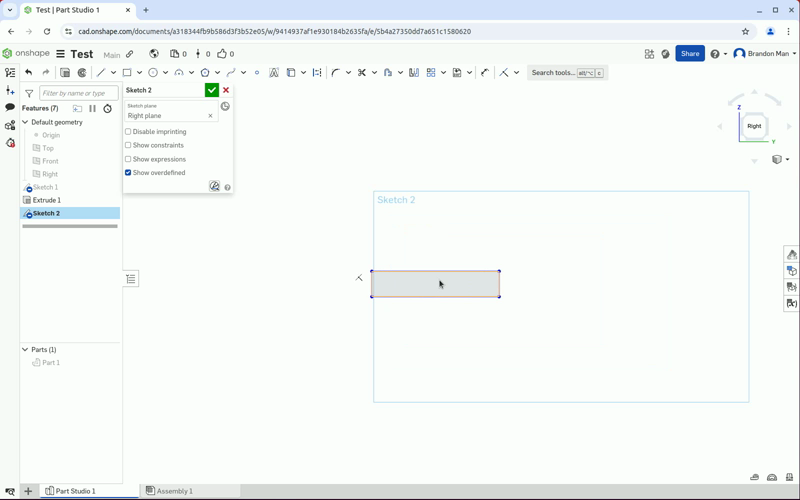
scroll(6)
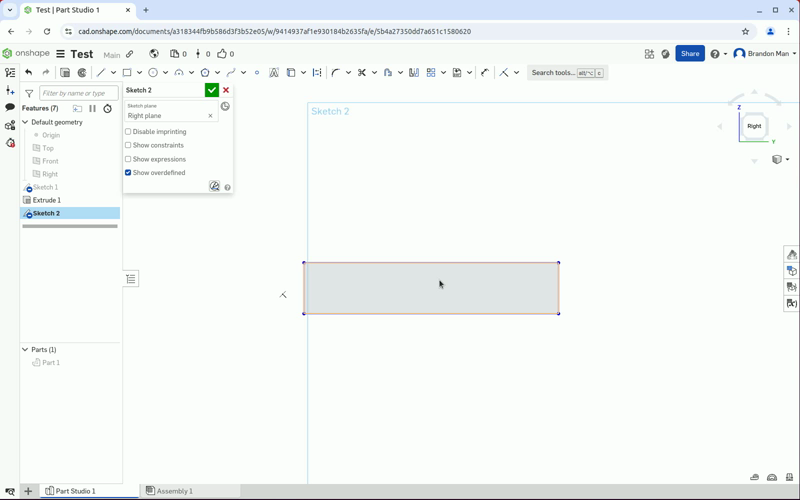
click(439, 279)
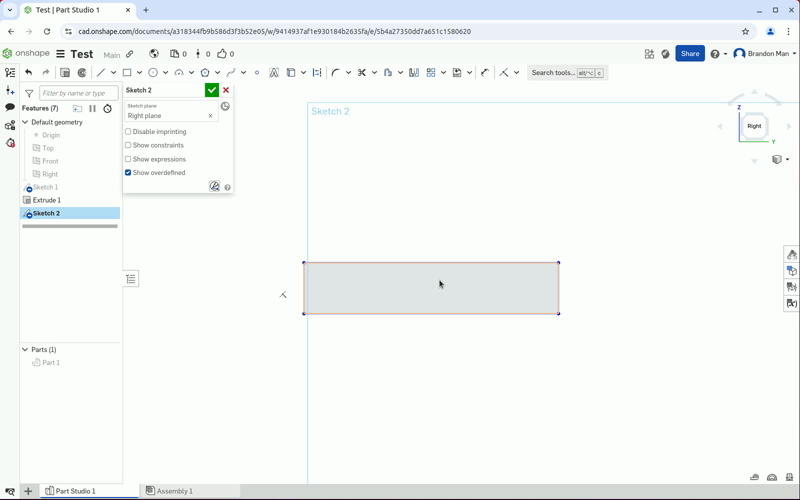
scroll(-6)
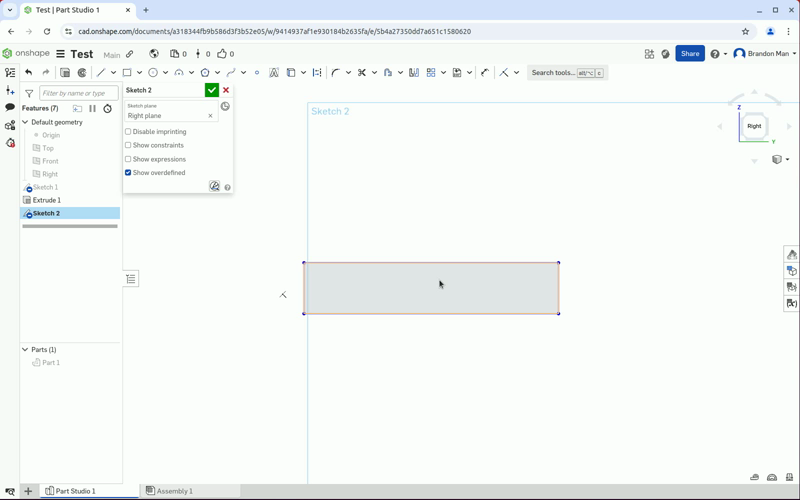
scroll(-6)
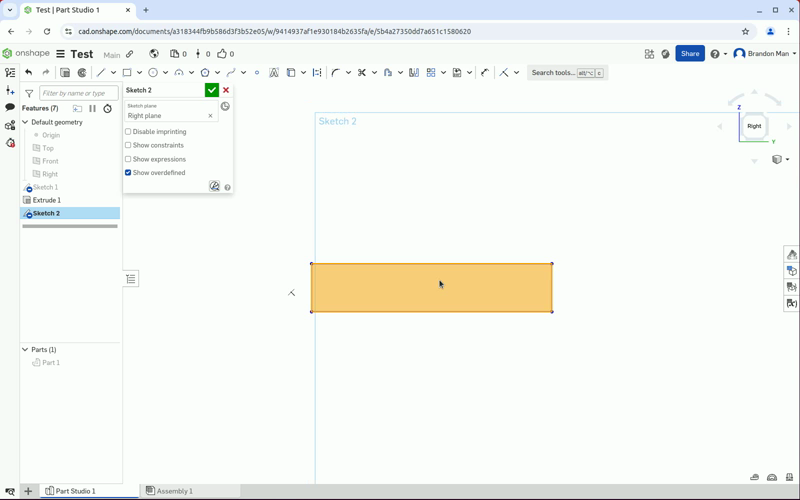
scroll(-6)
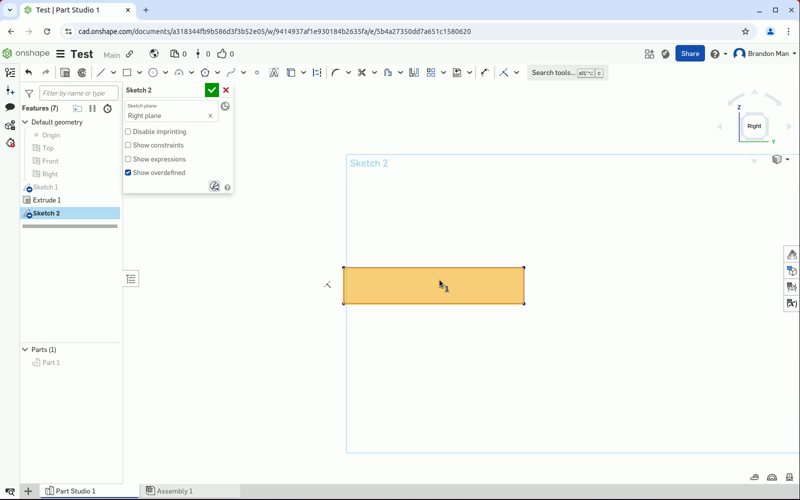
scroll(-6)
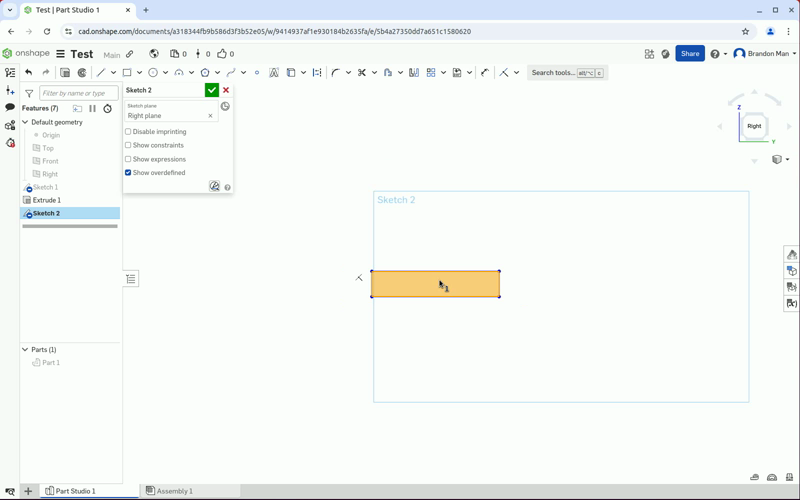
scroll(-6)
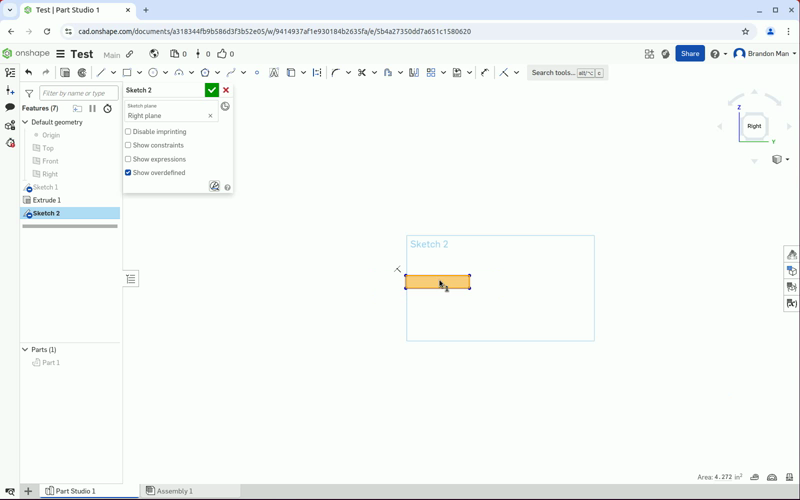
scroll(-6)
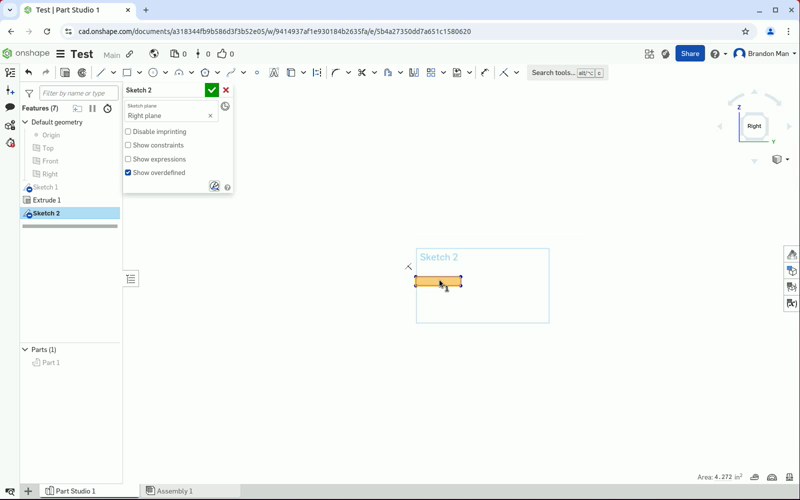
scroll(-6)
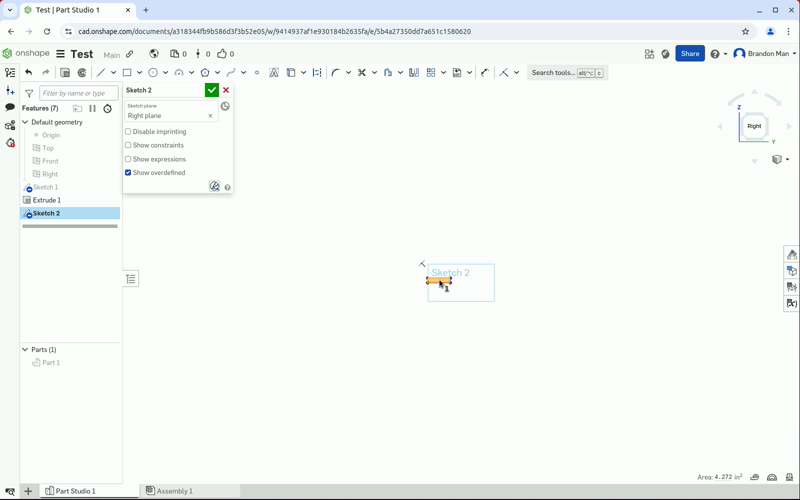
mouse_move(73, 352)
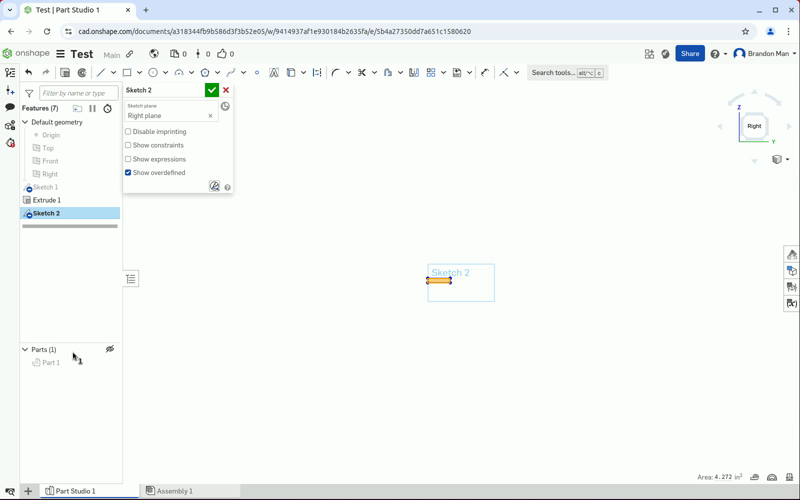
key(shift+y)
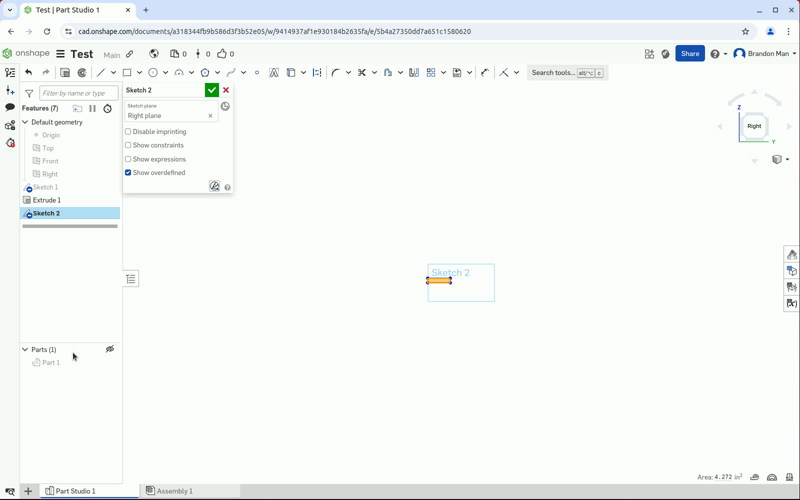
key(shift+e)
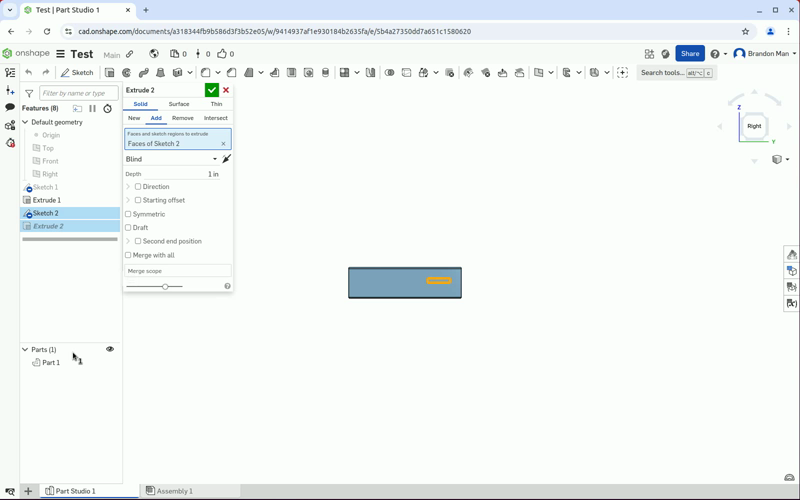
mouse_move(143, 106)
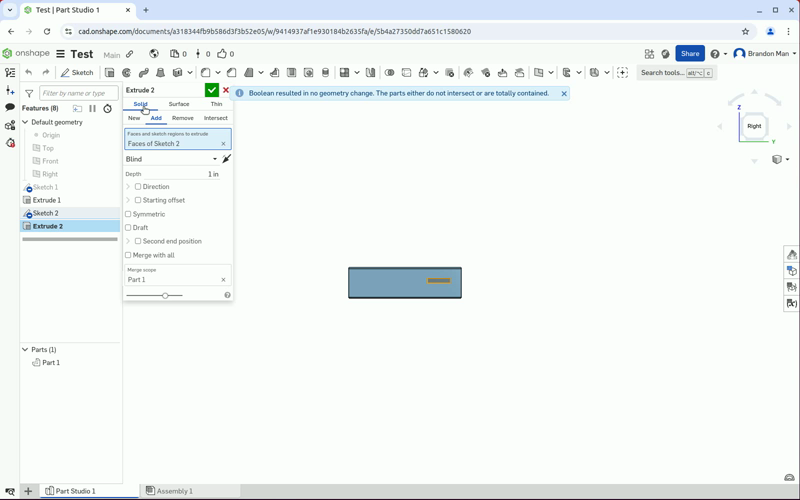
click(143, 106)
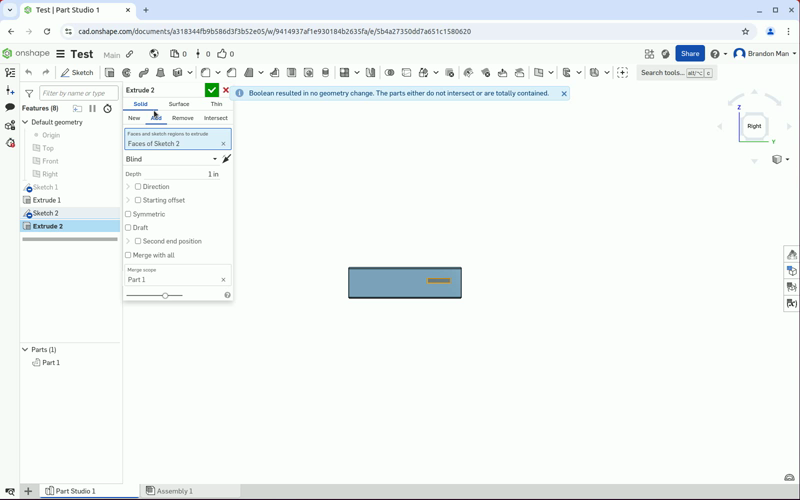
mouse_move(186, 120)
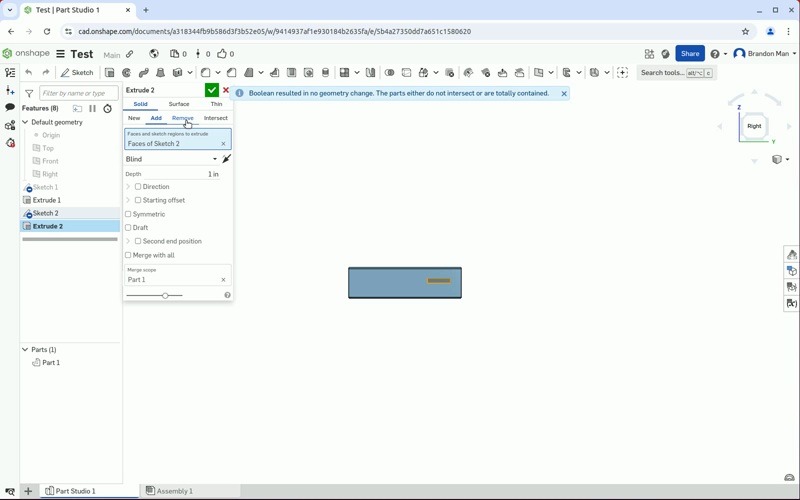
click(186, 120)
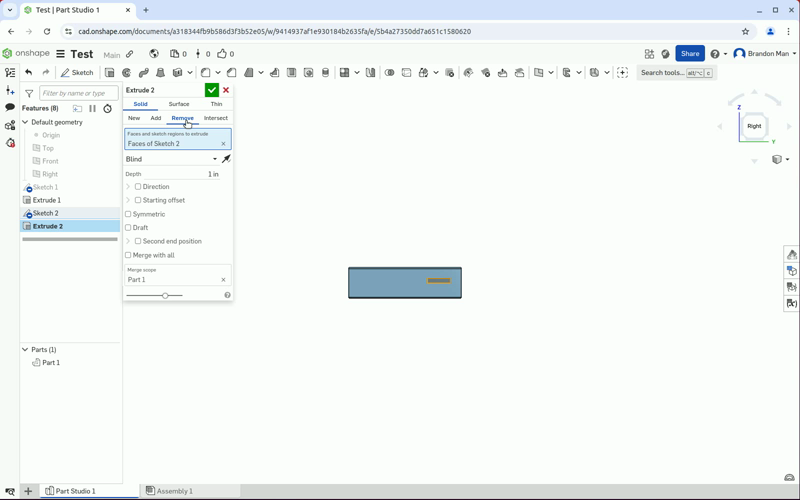
key(tab, 4)
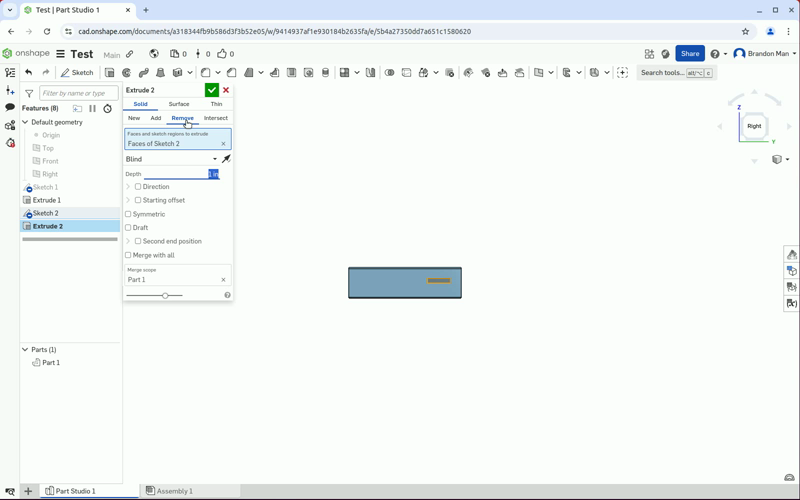
text(5.777)
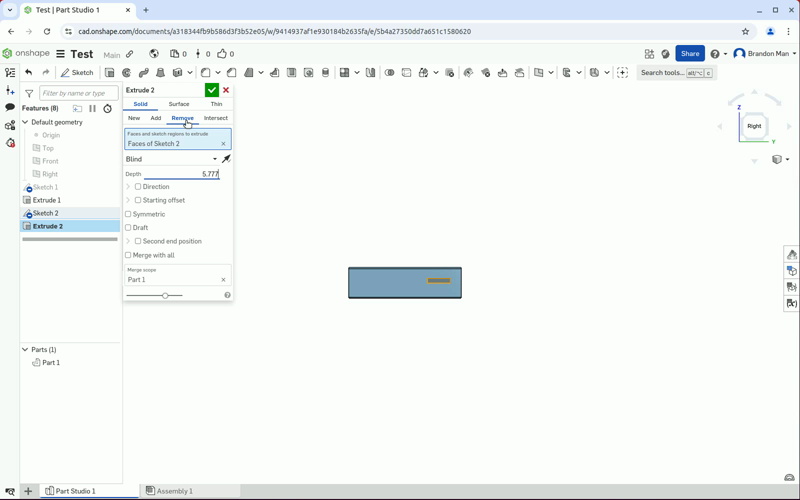
key(tab, 6)
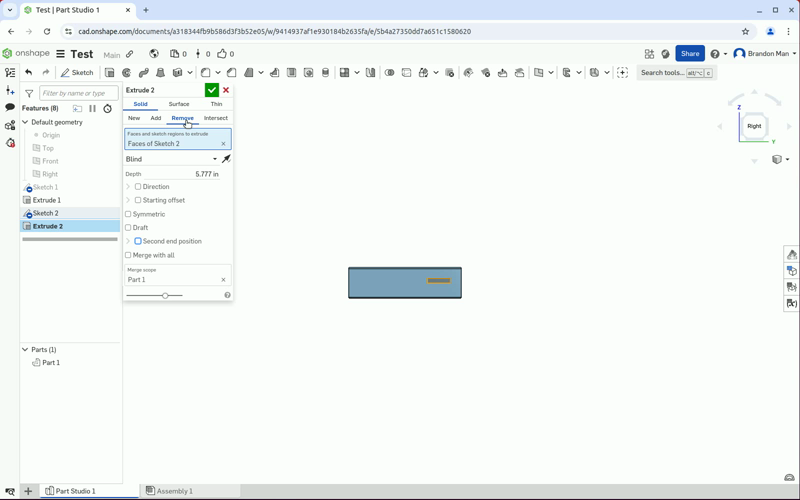
key(space)
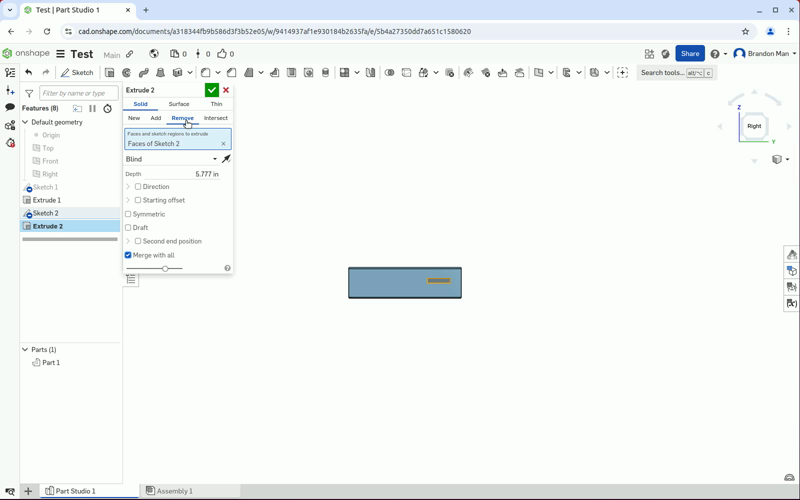
key(enter)
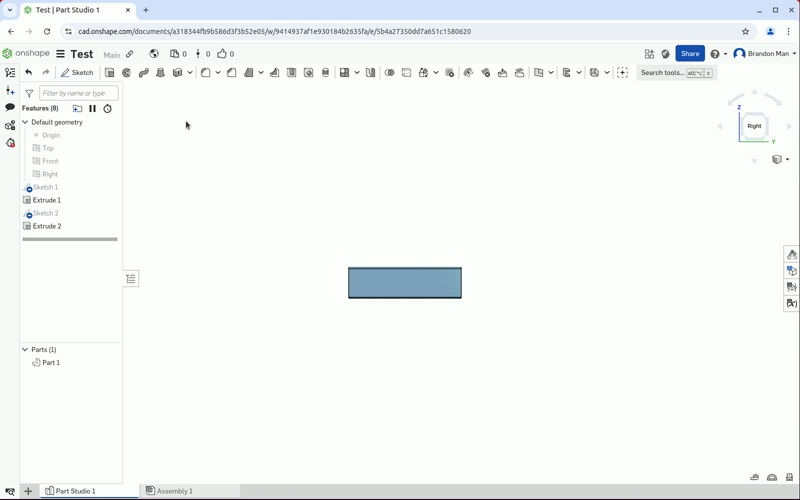
key(shift+h)
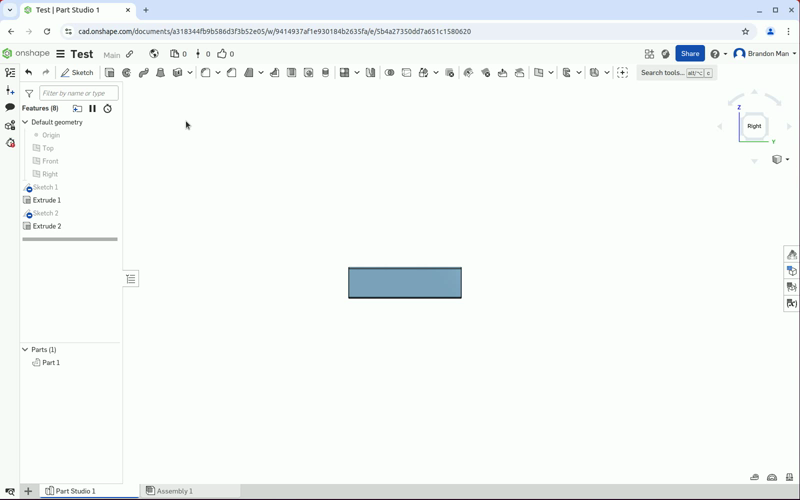
key(shift+h)
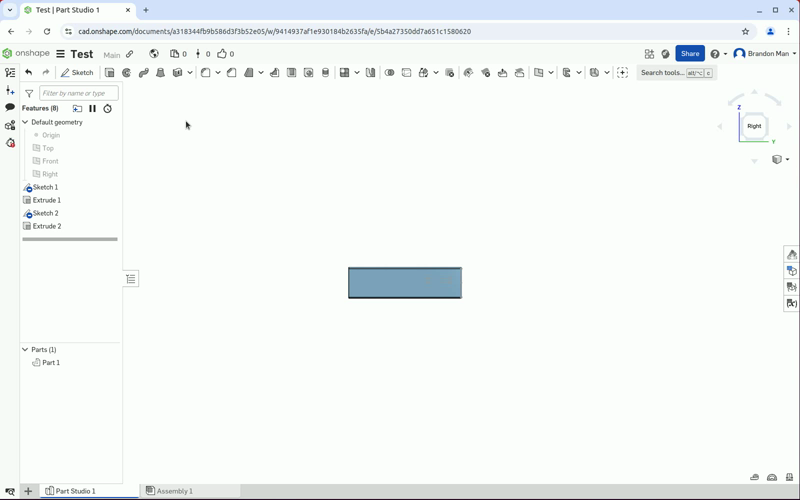
key(shift+7)
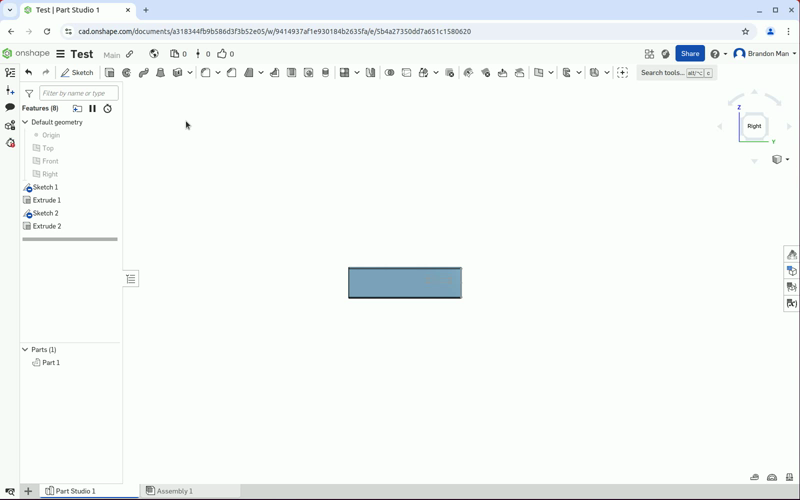
key(right, 2)
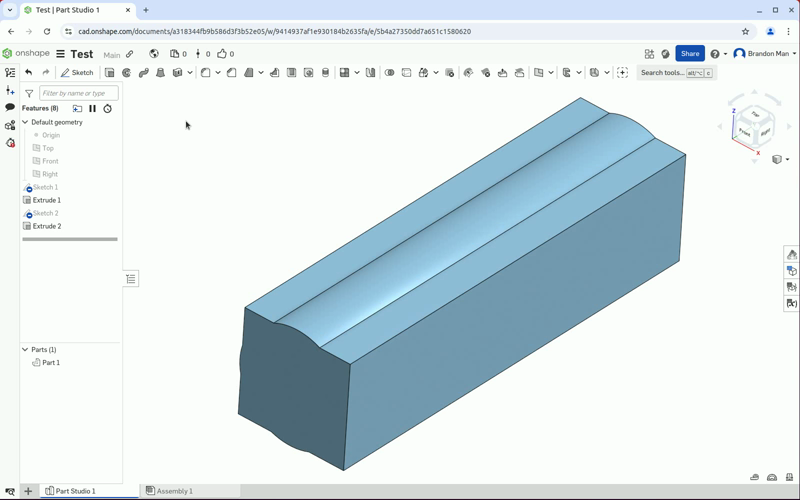
key(down, 2)
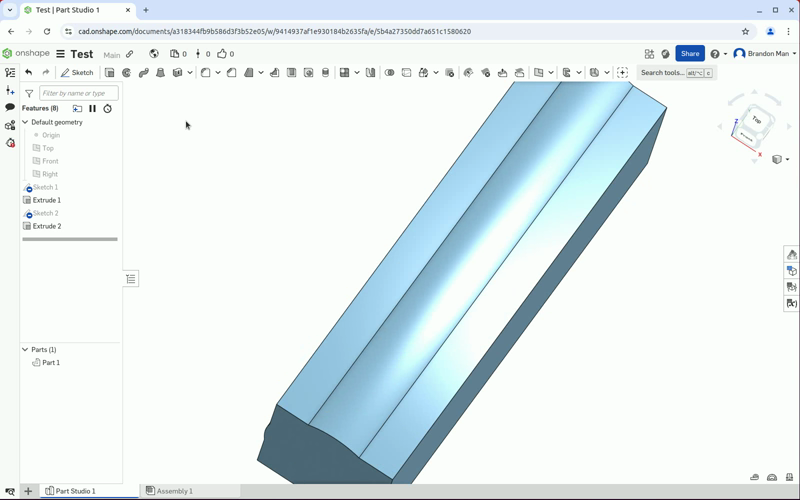
key(up, 2)
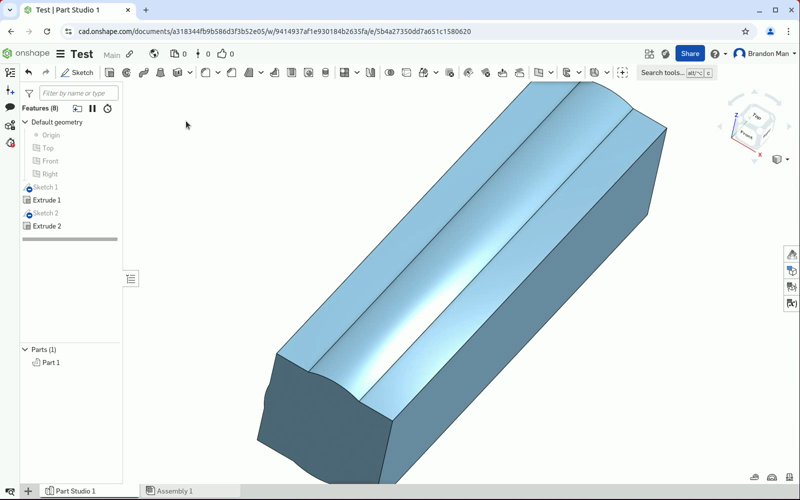
key(left, 2)
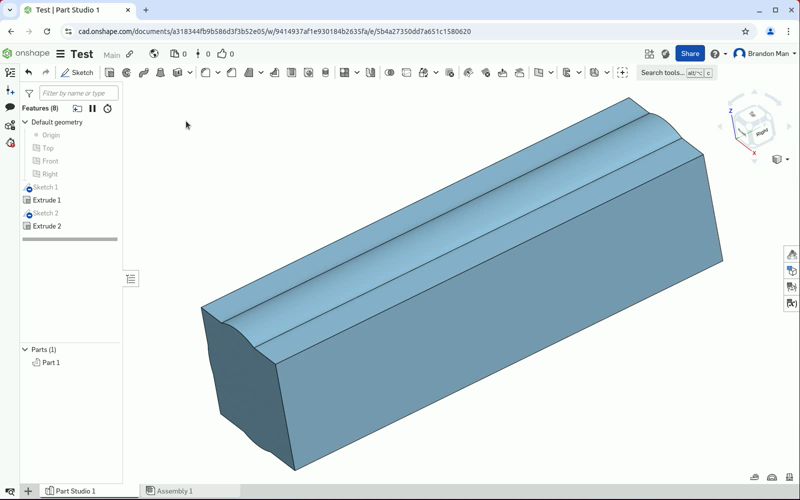
mouse_move(73, 189)
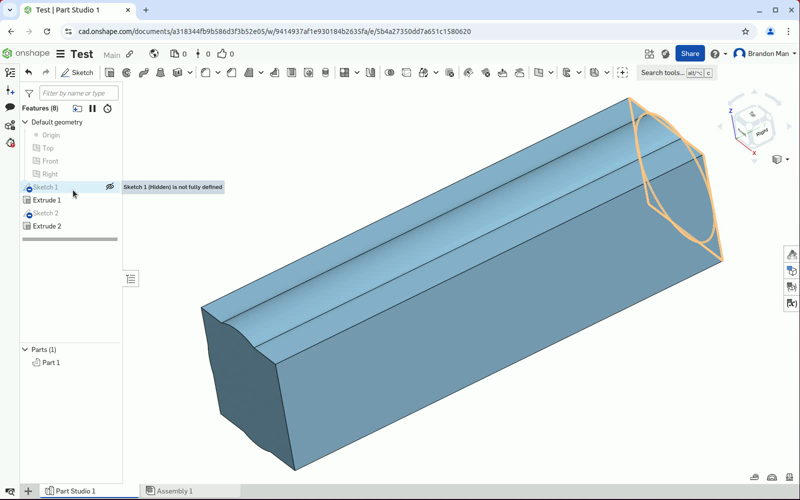
click(73, 189)